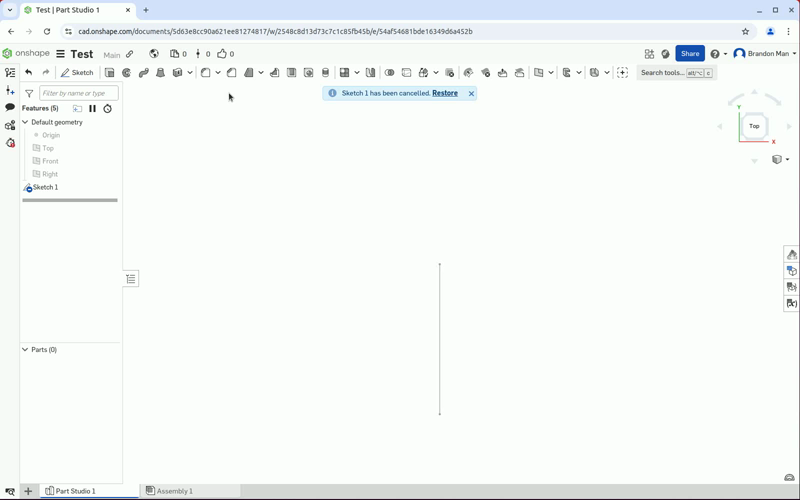
key(shift+h)
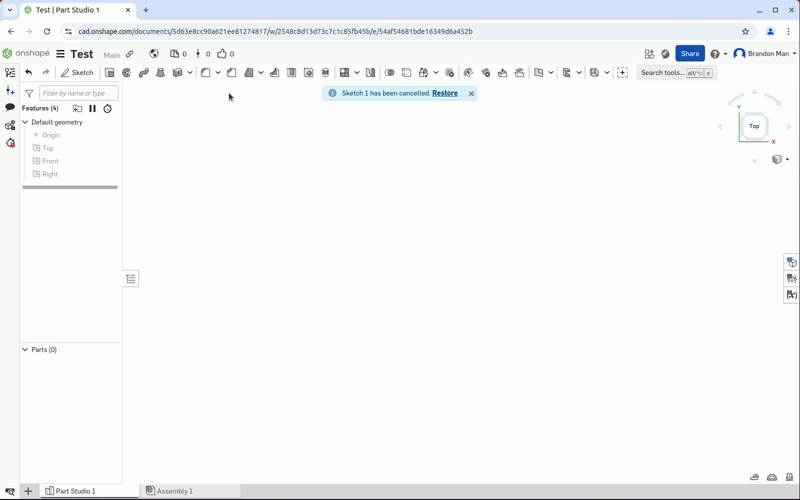
mouse_move(73, 352)
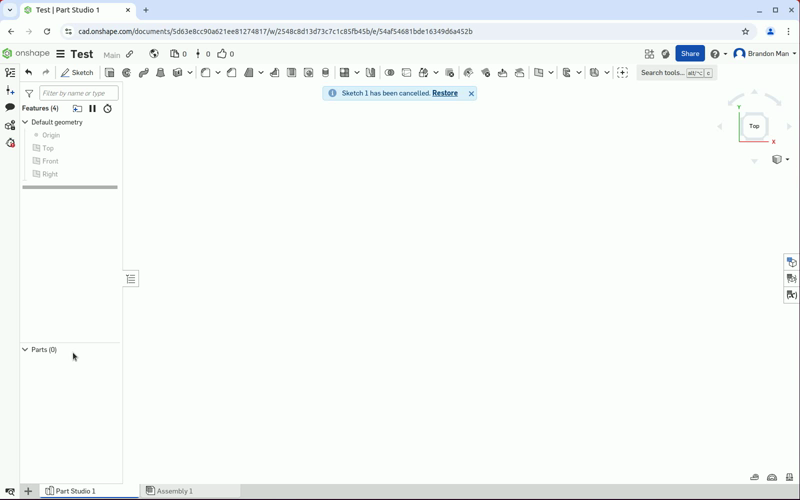
key(y)
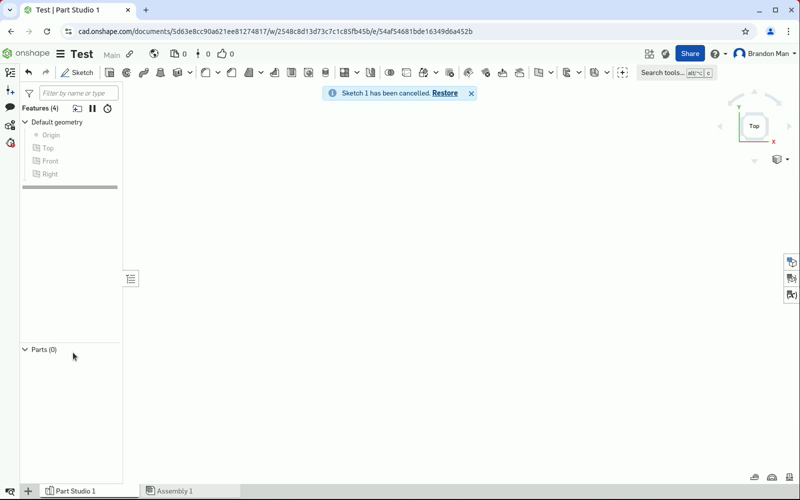
key(shift+p)
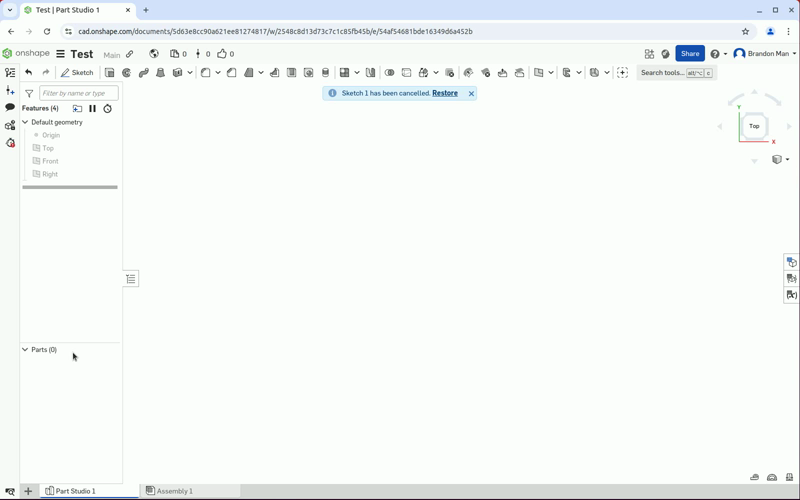
key(space)
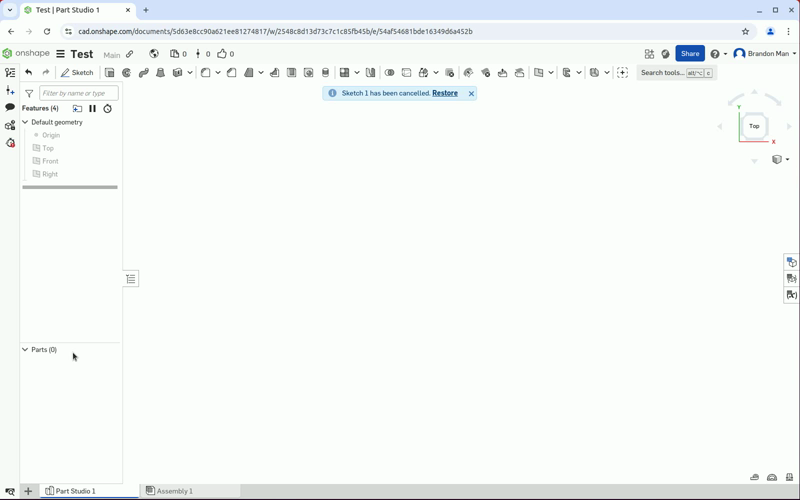
key_down(shift)
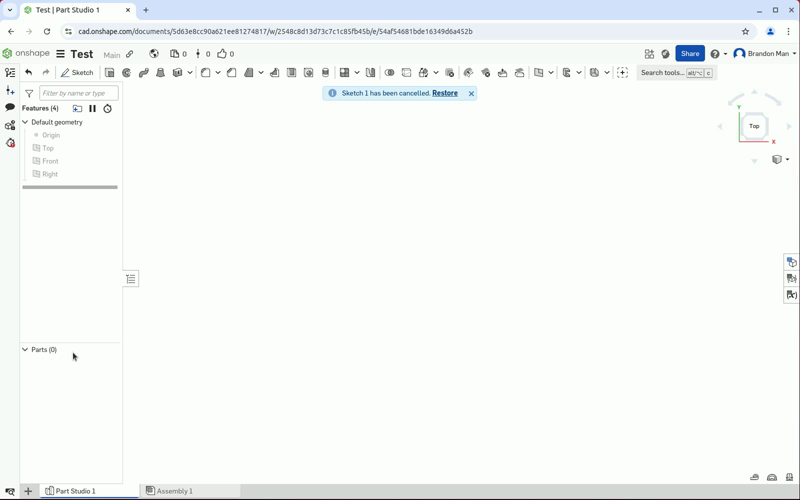
key(up)
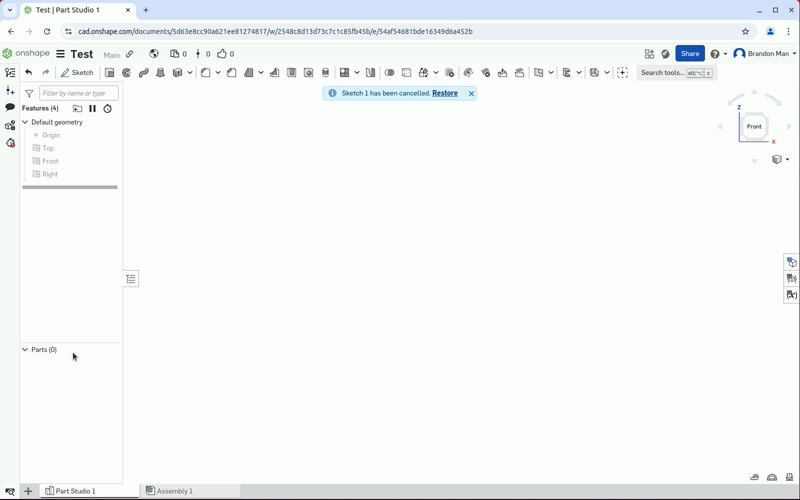
key_up(shift)
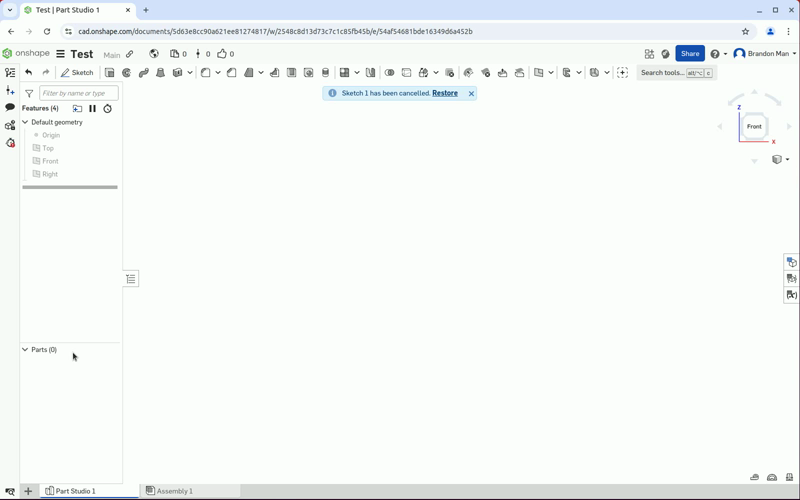
mouse_move(73, 352)
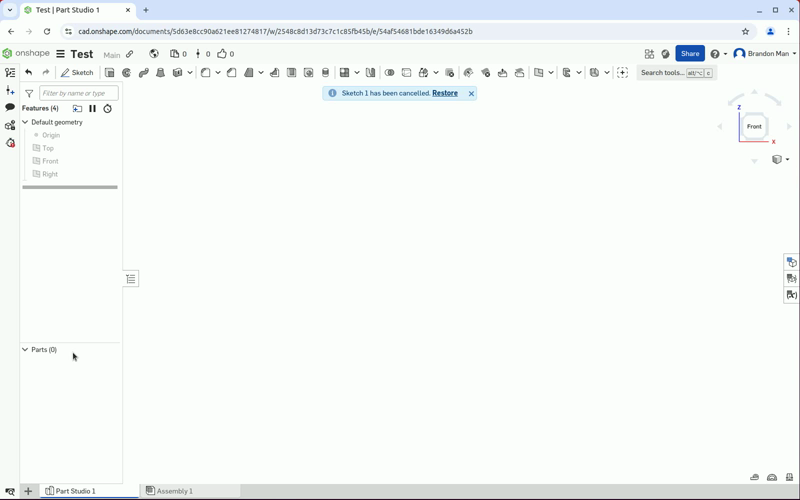
key(shift+y)
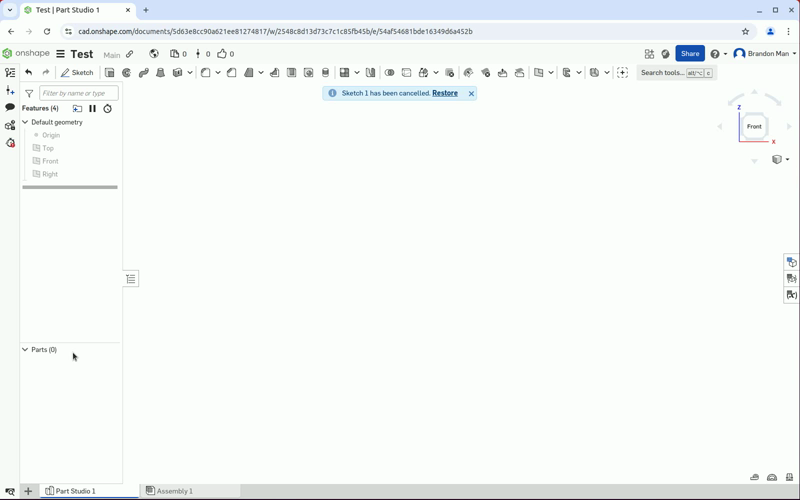
key(shift+s)
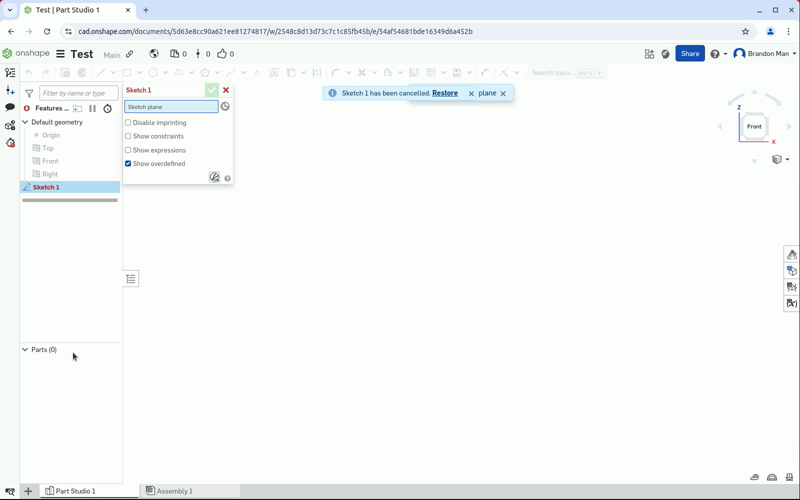
mouse_move(73, 163)
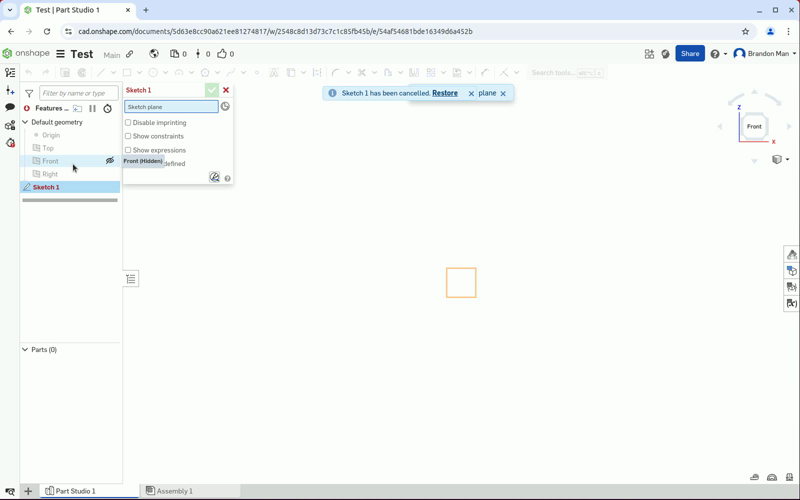
click(73, 163)
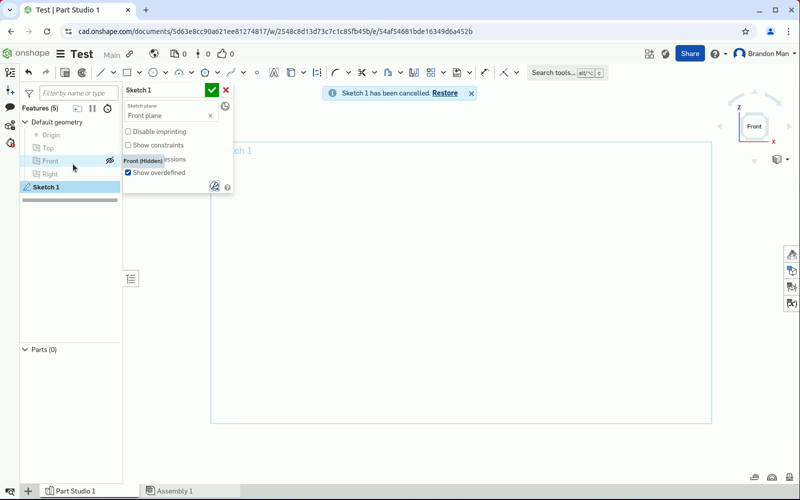
mouse_move(73, 352)
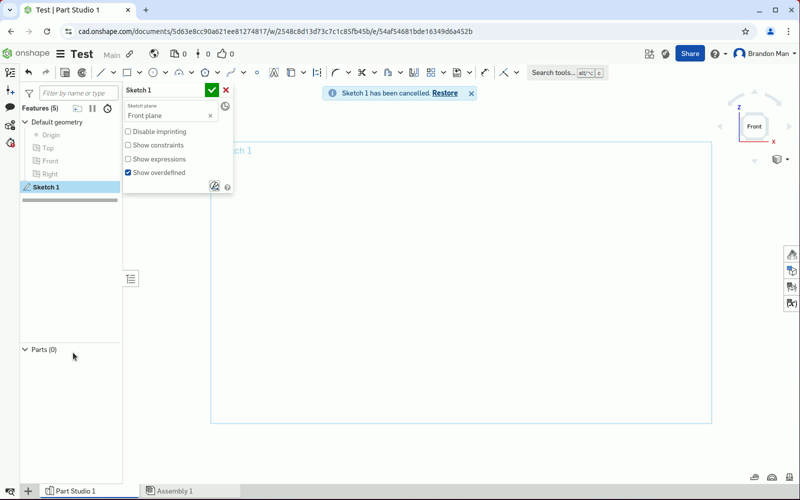
key(y)
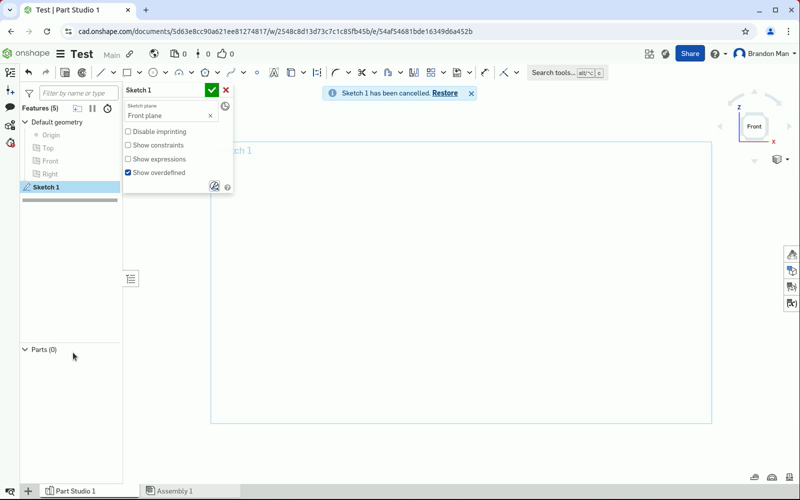
key(c)
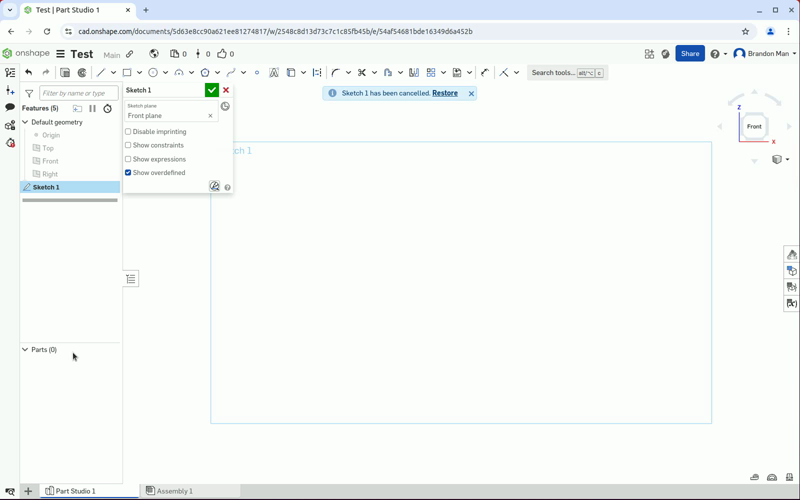
key_down(shift)
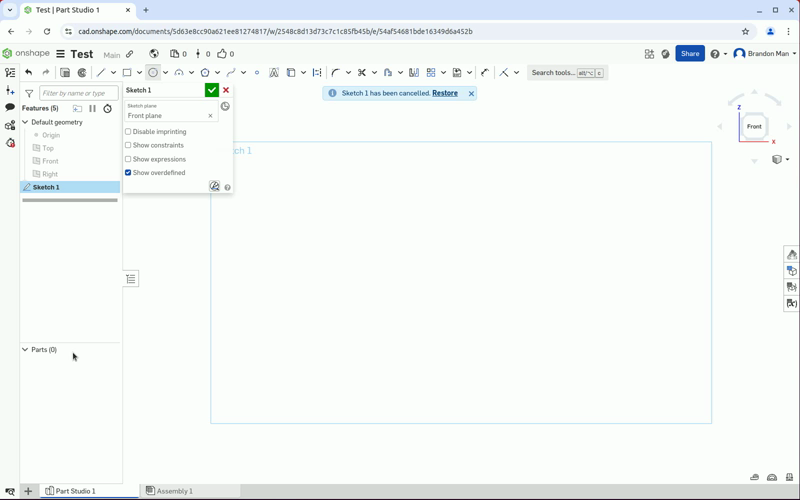
mouse_move(461, 282)
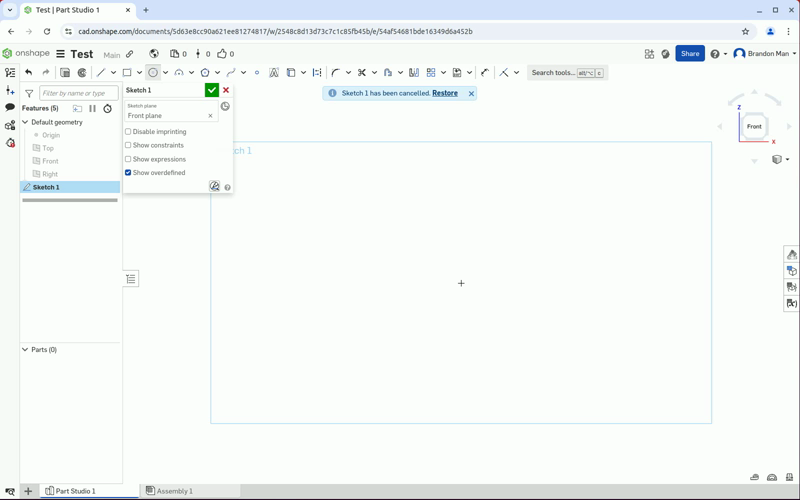
click(461, 282)
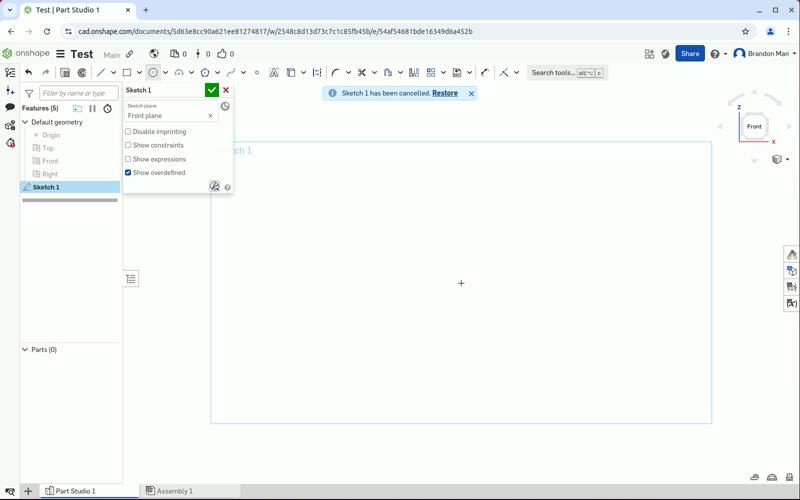
key_up(shift)
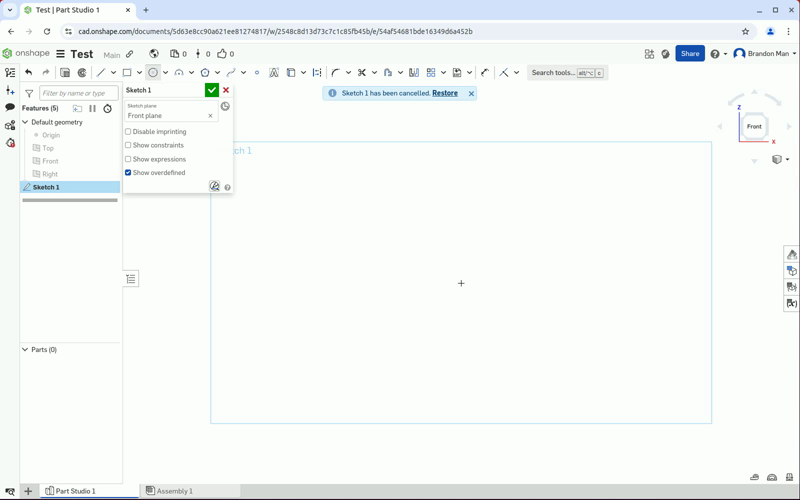
mouse_move(518, 282)
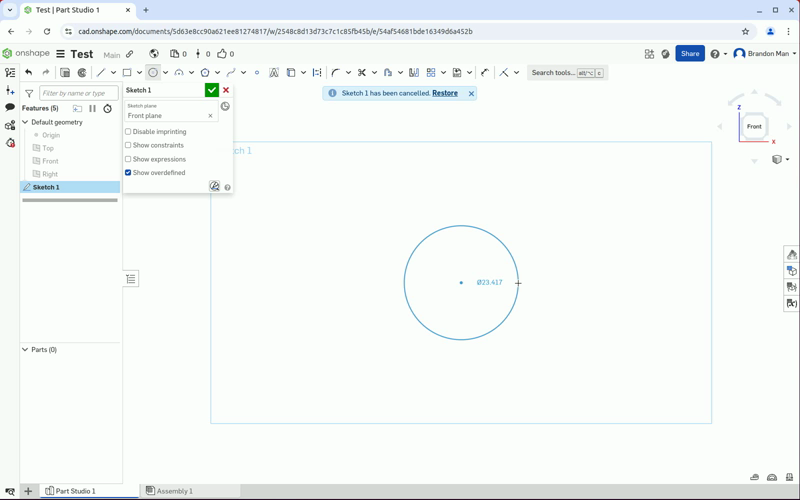
click(518, 282)
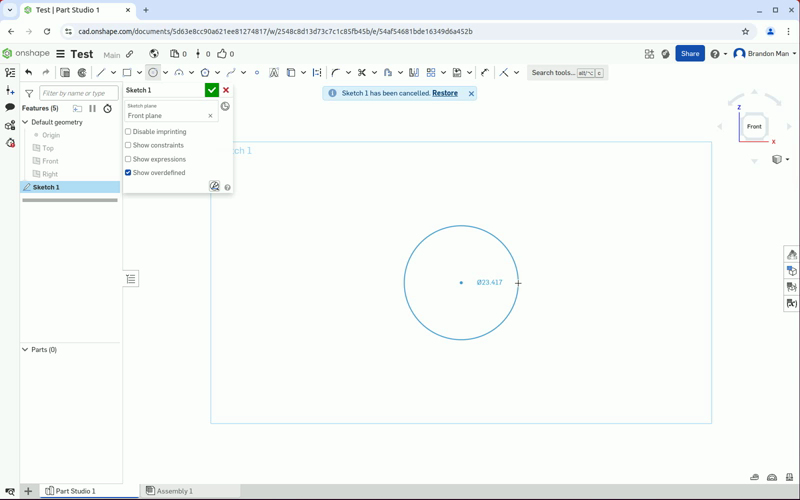
key(esc)
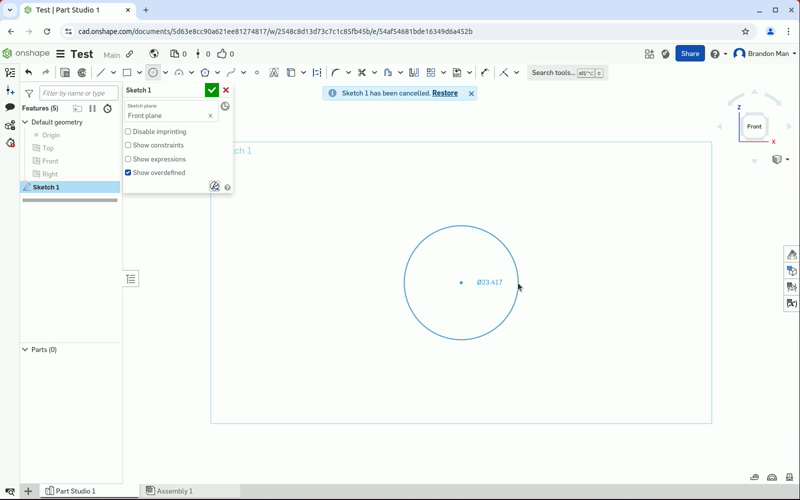
mouse_move(466, 309)
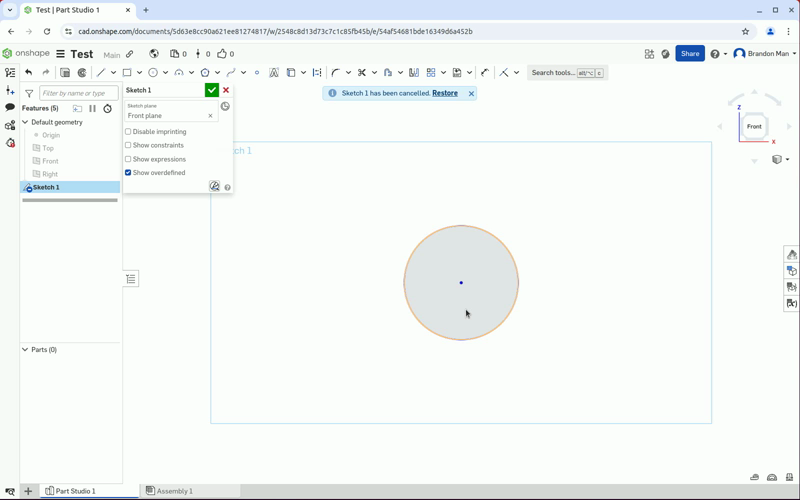
click(466, 309)
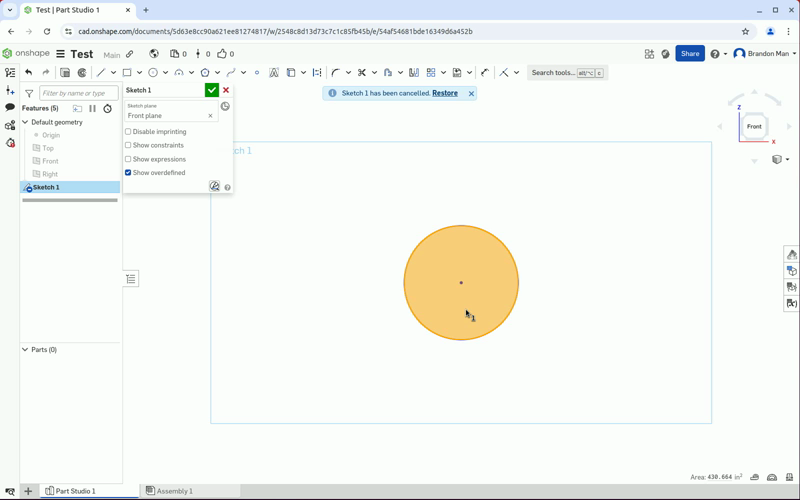
mouse_move(73, 352)
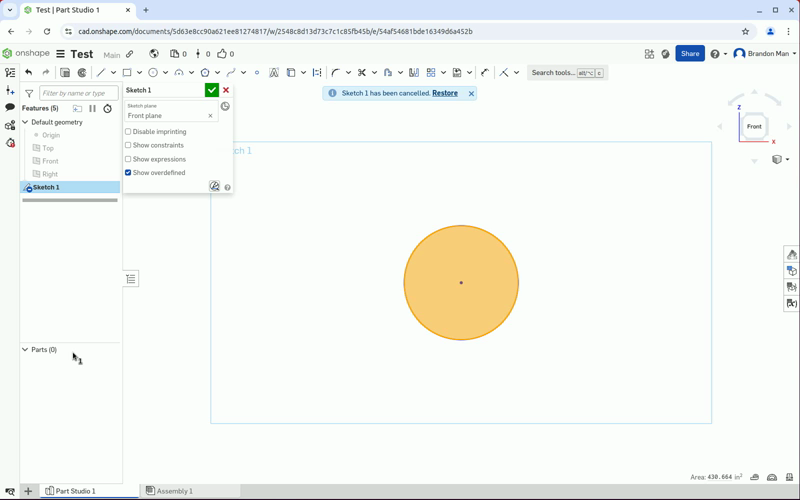
key(shift+y)
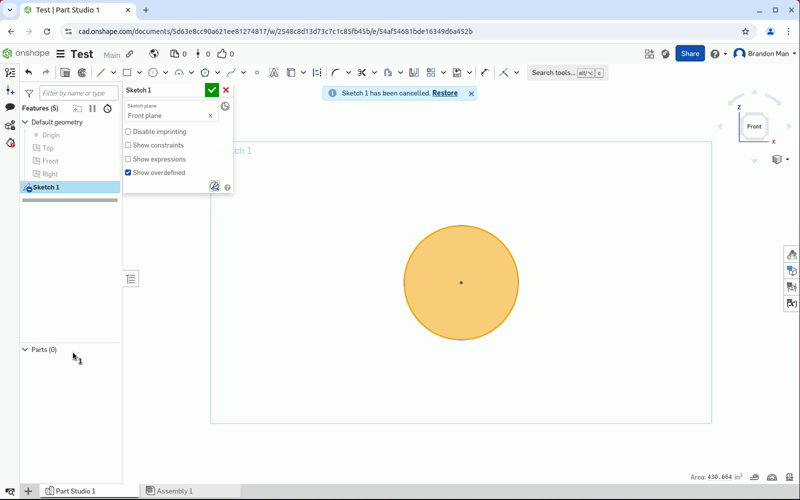
key(shift+e)
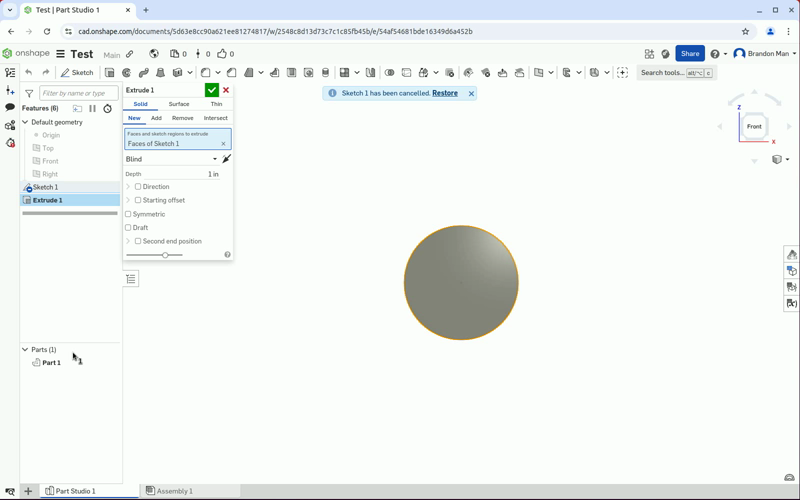
mouse_move(143, 106)
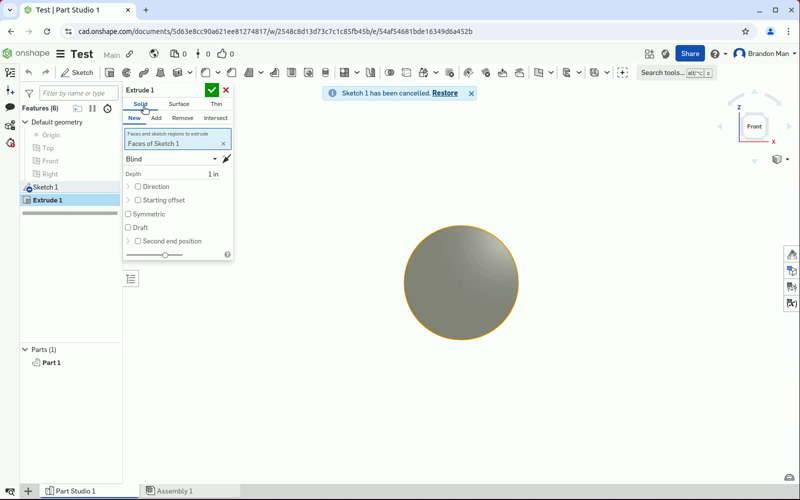
click(143, 106)
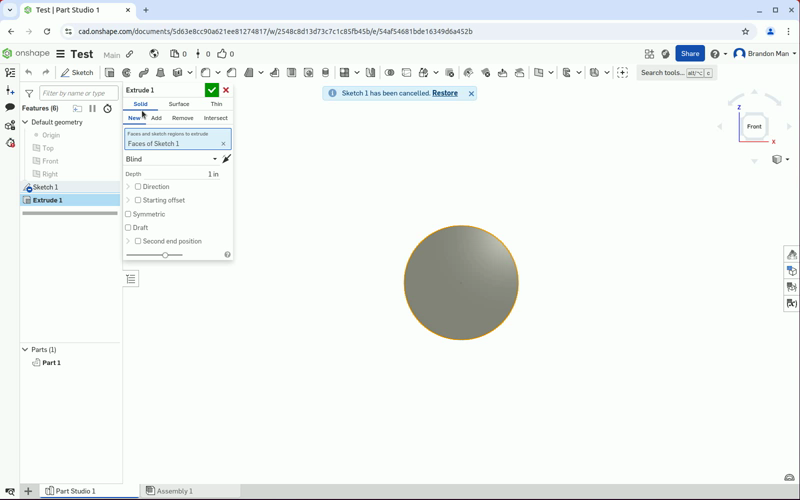
mouse_move(137, 120)
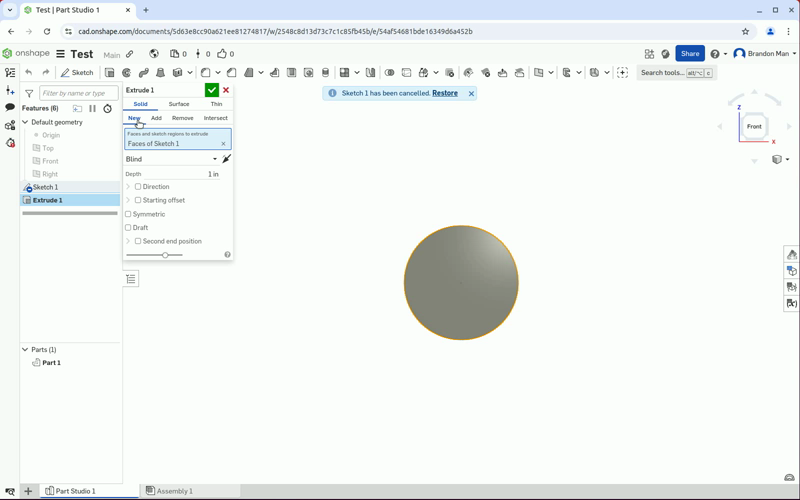
click(137, 120)
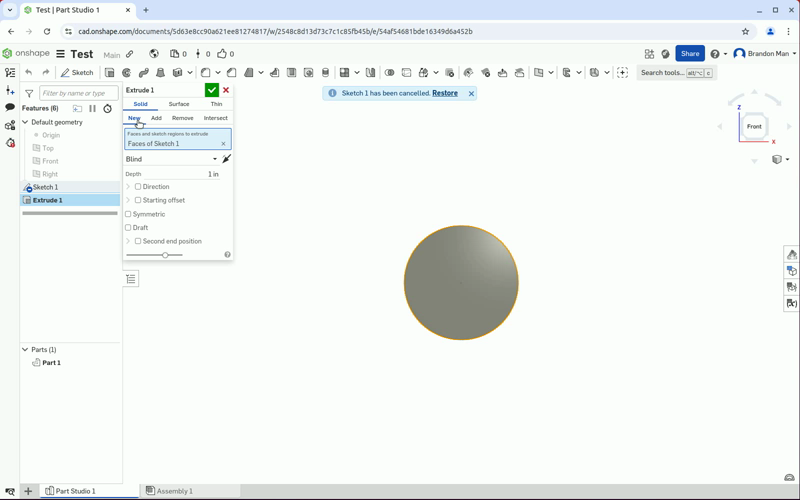
key(tab, 4)
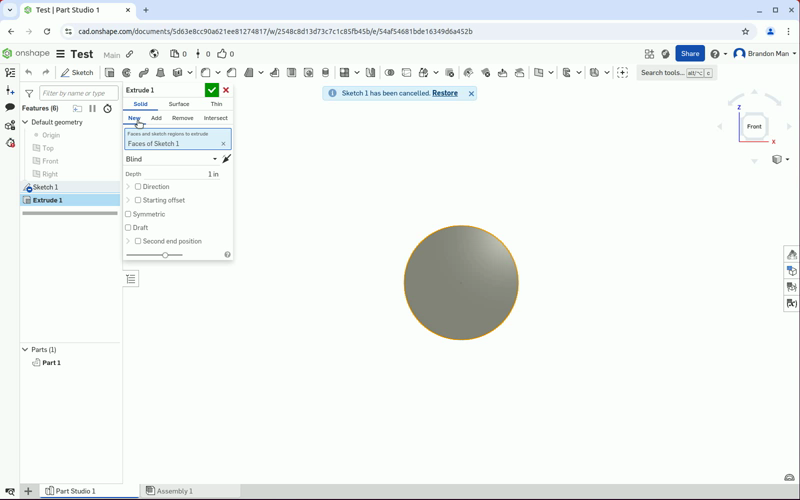
text(46.216)
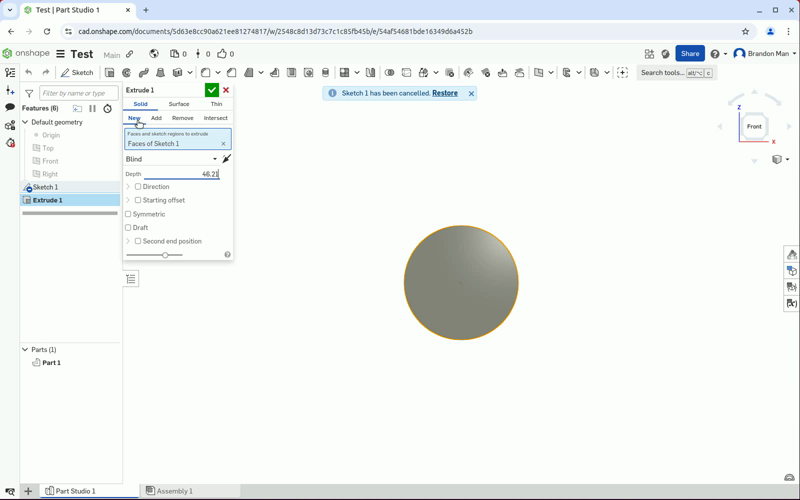
key(tab, 3)
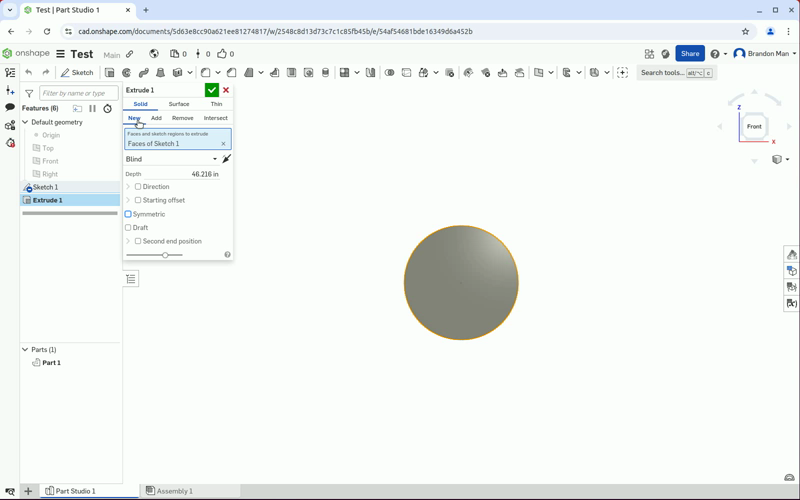
key(space)
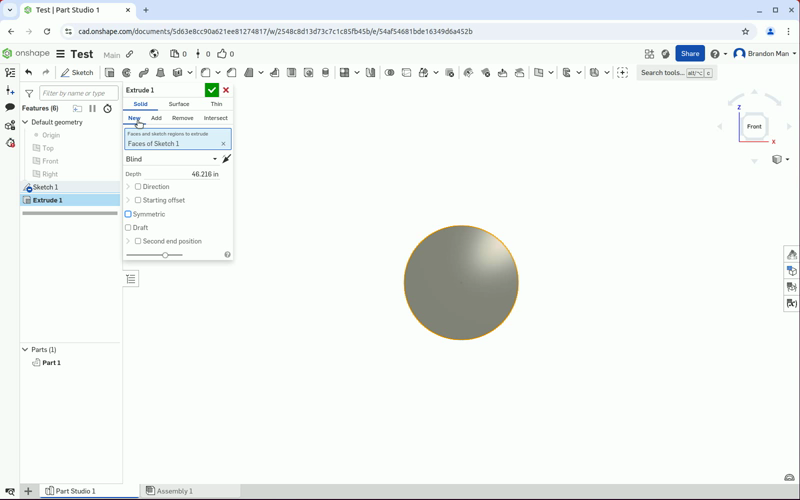
key(enter)
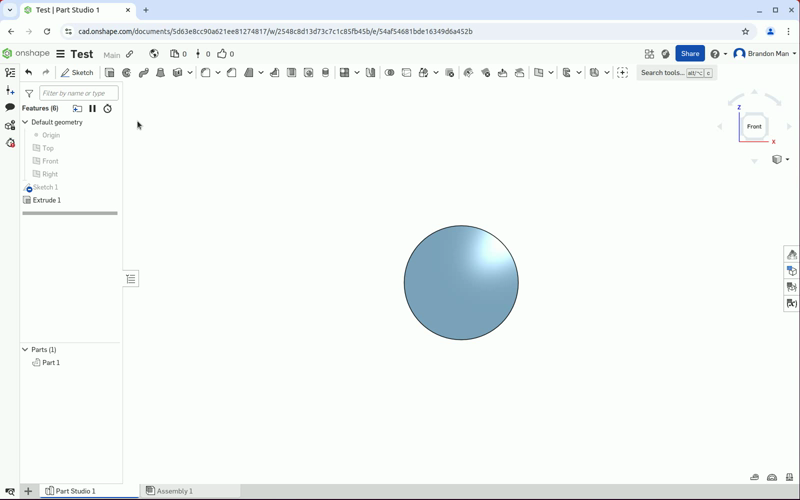
key(shift+h)
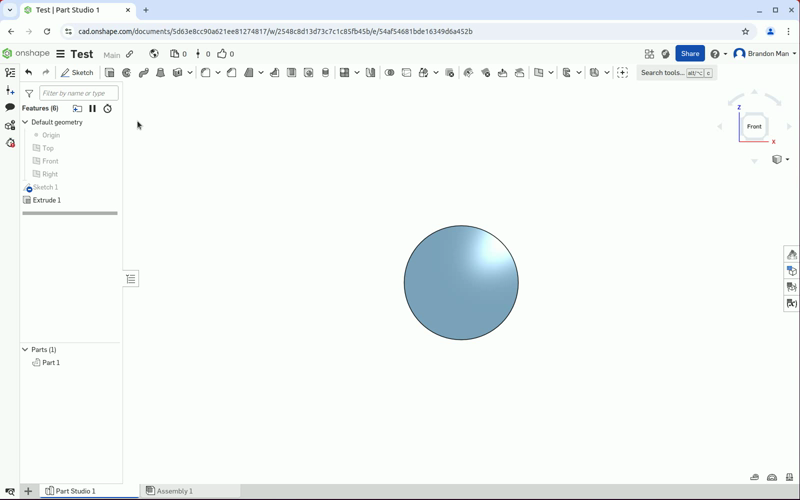
key(shift+h)
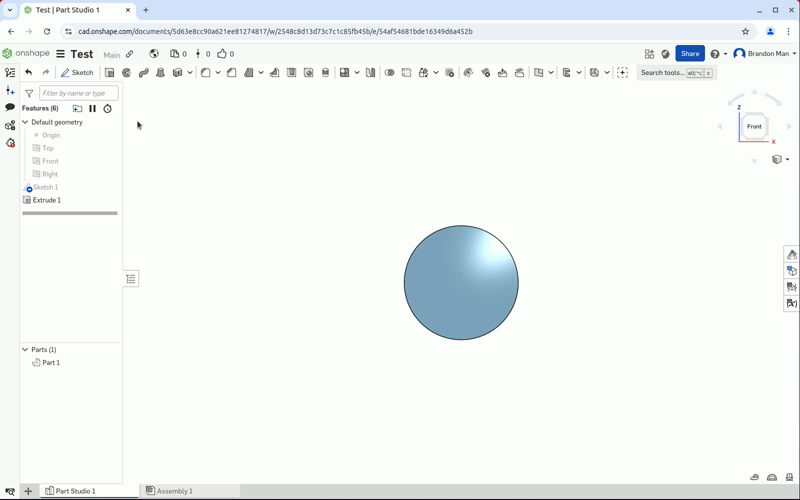
mouse_move(73, 189)
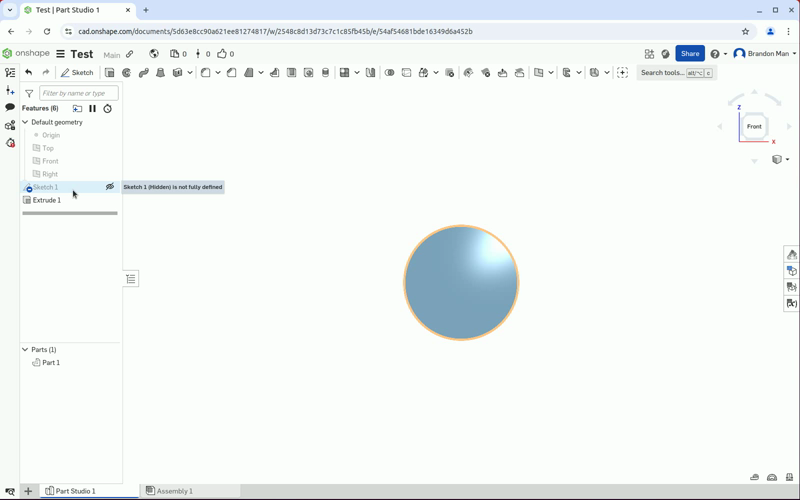
click(73, 189)
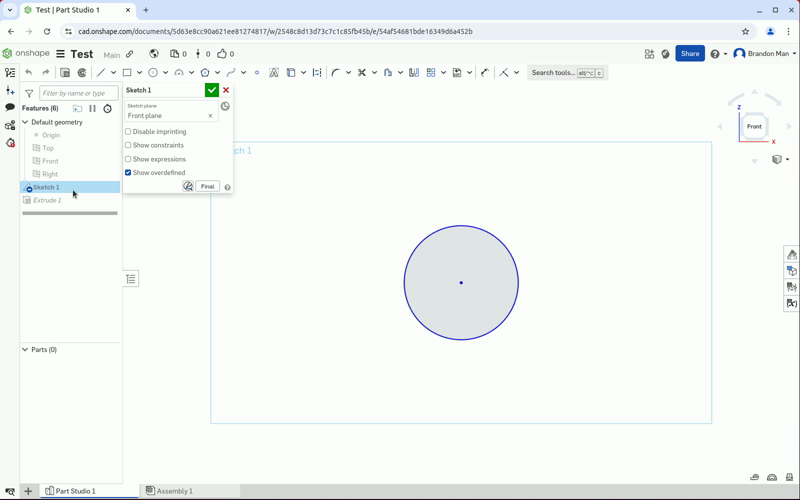
mouse_move(229, 92)
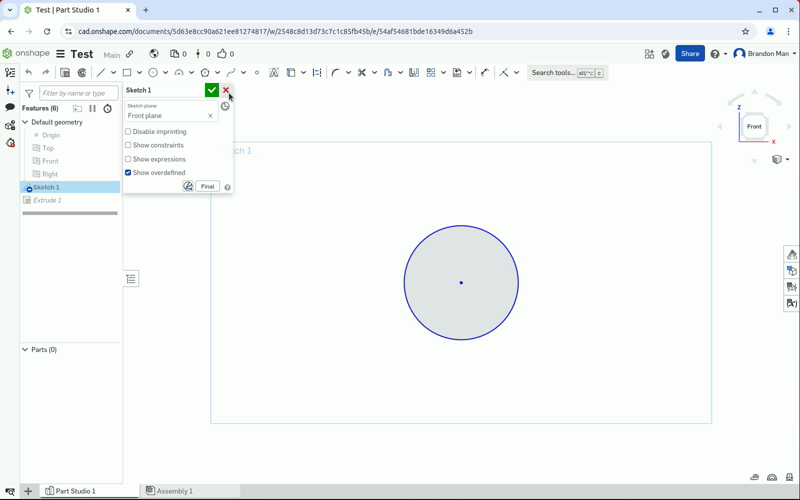
click(229, 92)
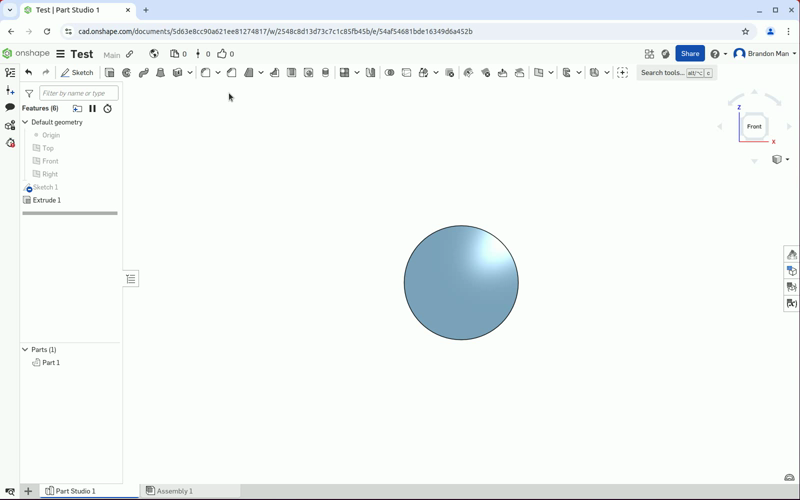
mouse_move(73, 352)
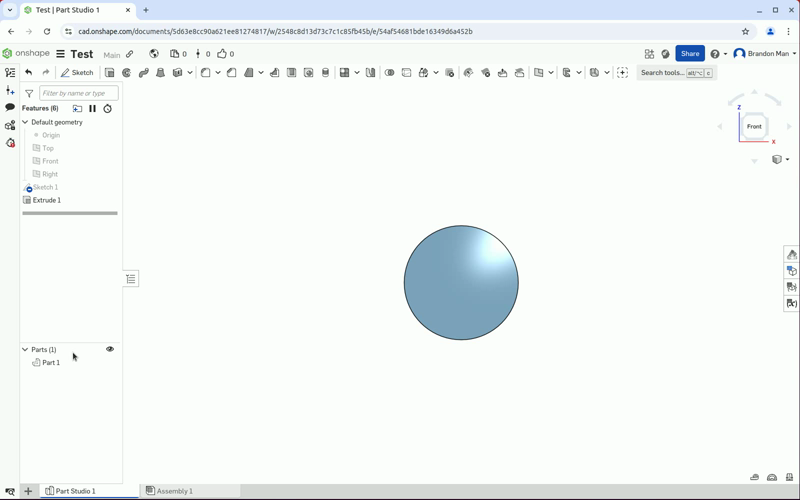
key(y)
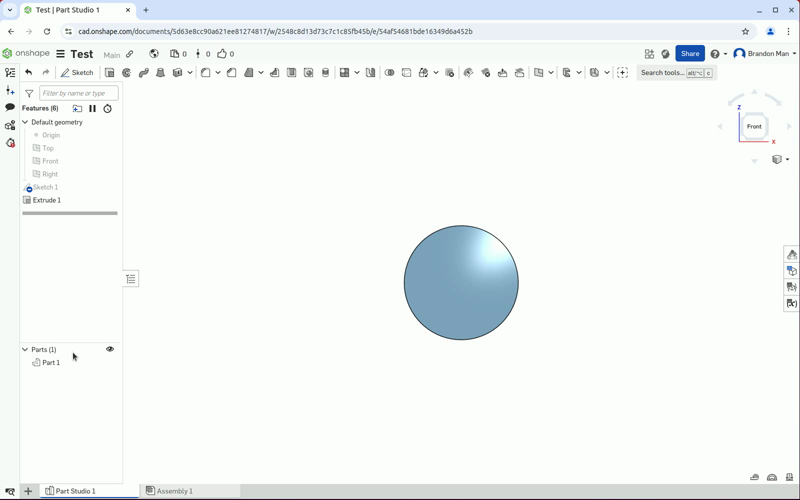
key(shift+p)
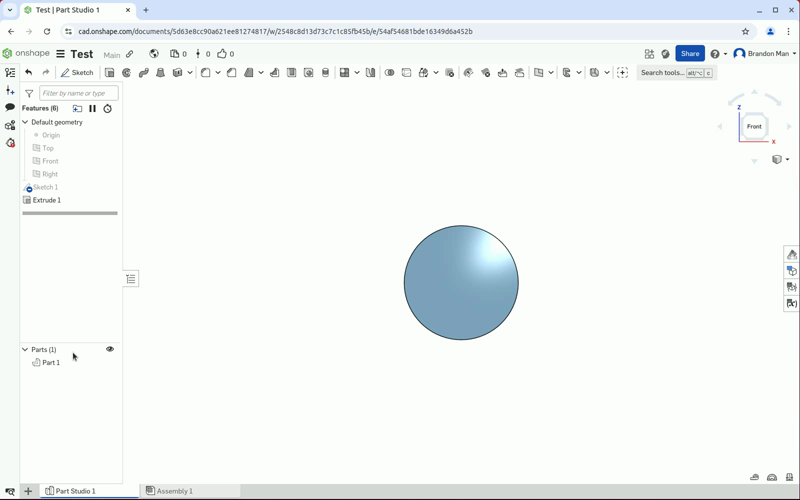
key(space)
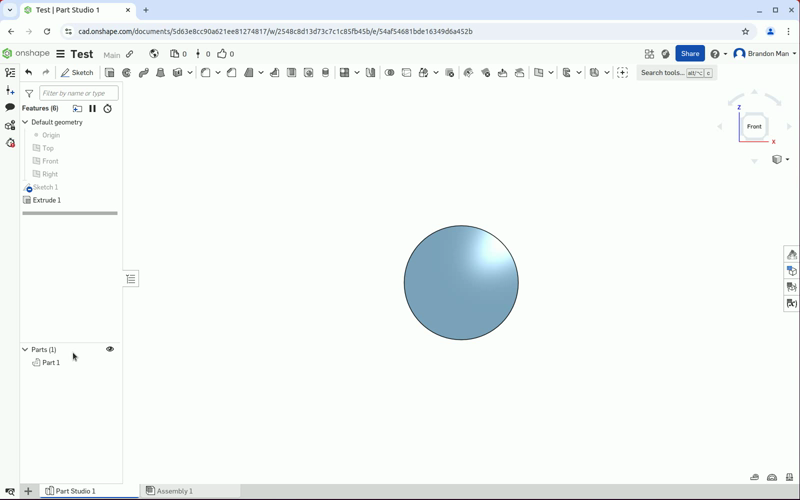
key_down(shift)
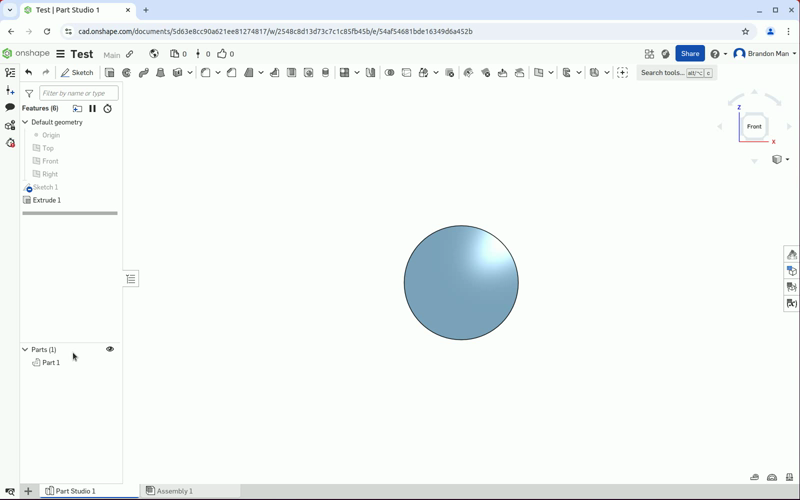
key(left)
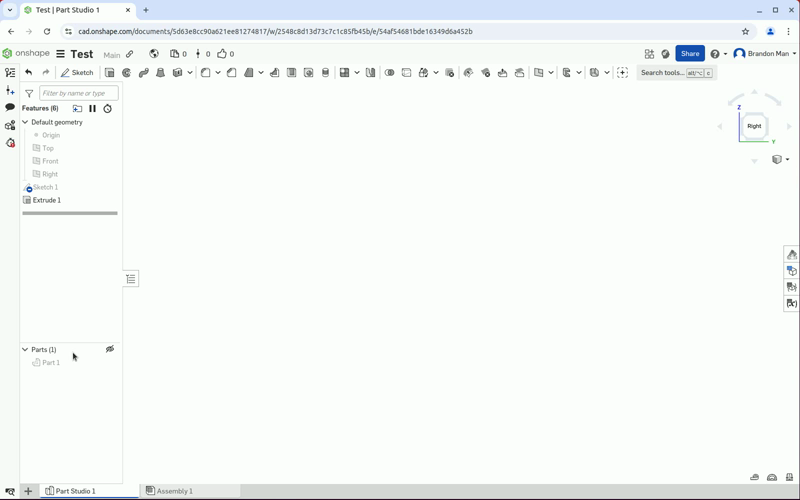
key_up(shift)
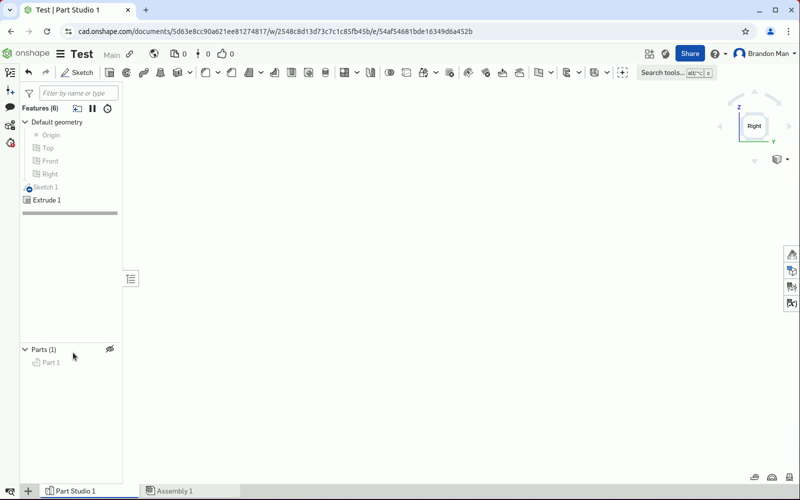
mouse_move(73, 352)
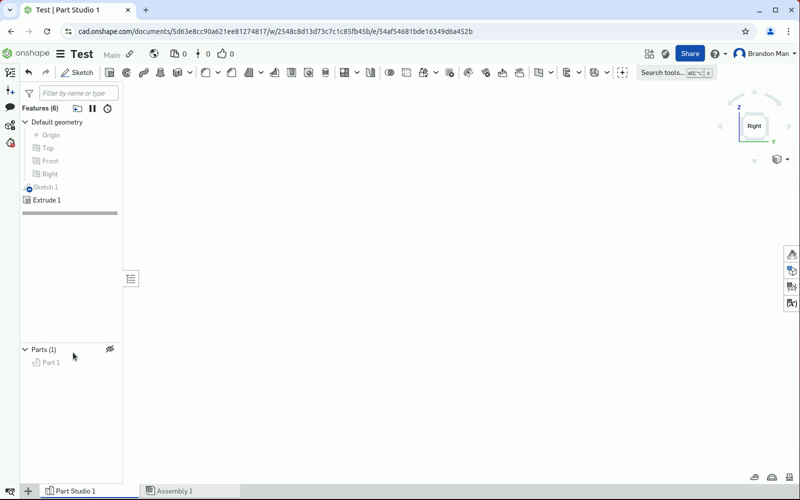
key(shift+y)
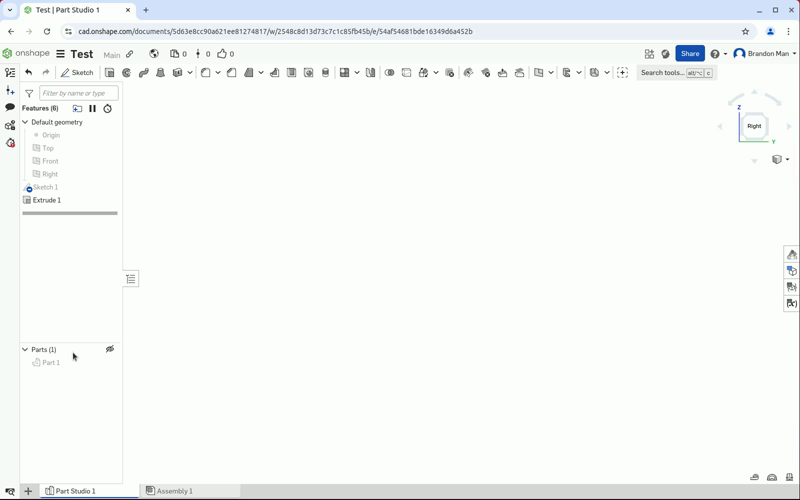
key(shift+s)
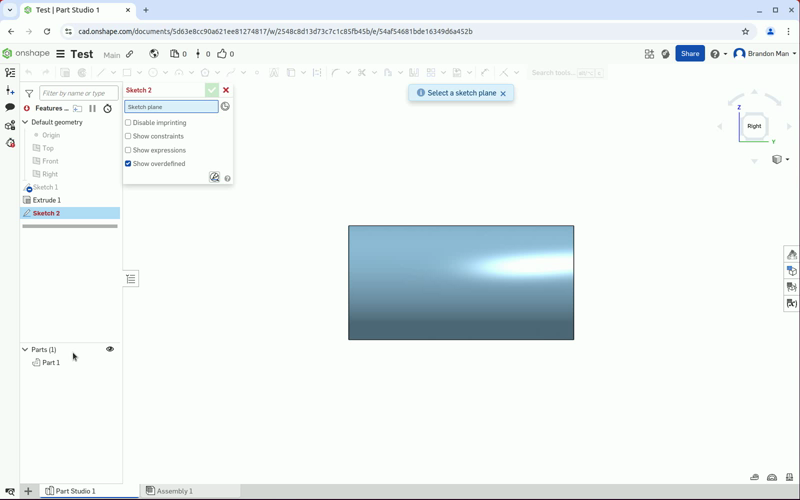
mouse_move(73, 176)
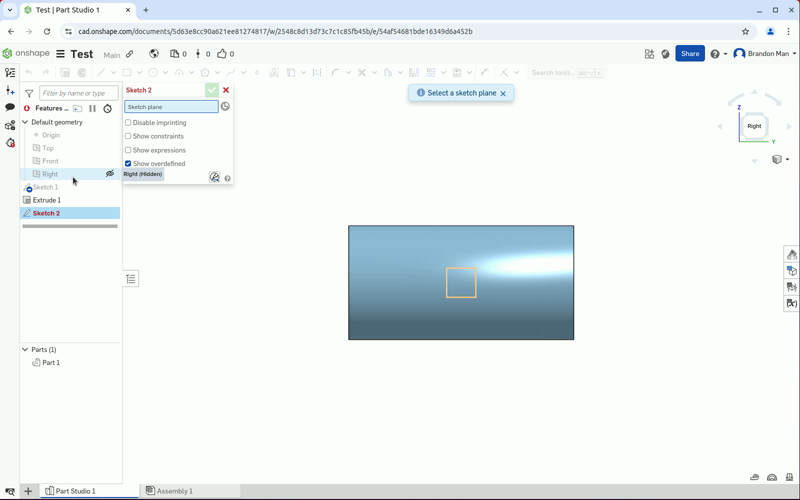
click(73, 176)
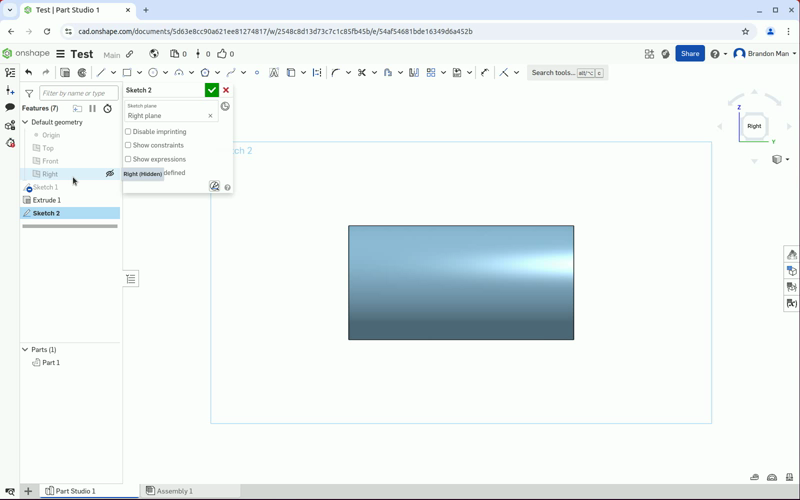
mouse_move(73, 352)
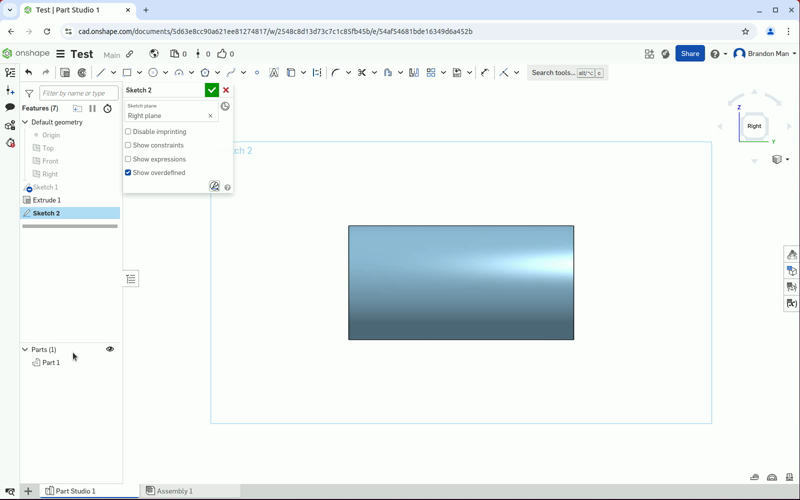
key(y)
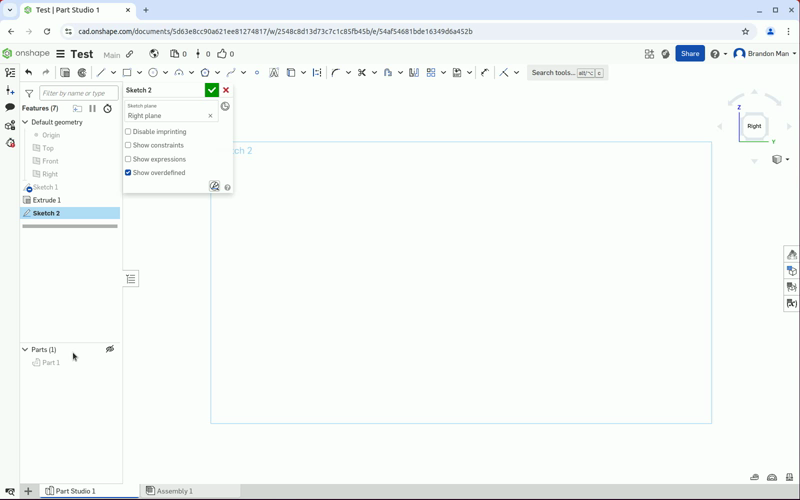
key(l)
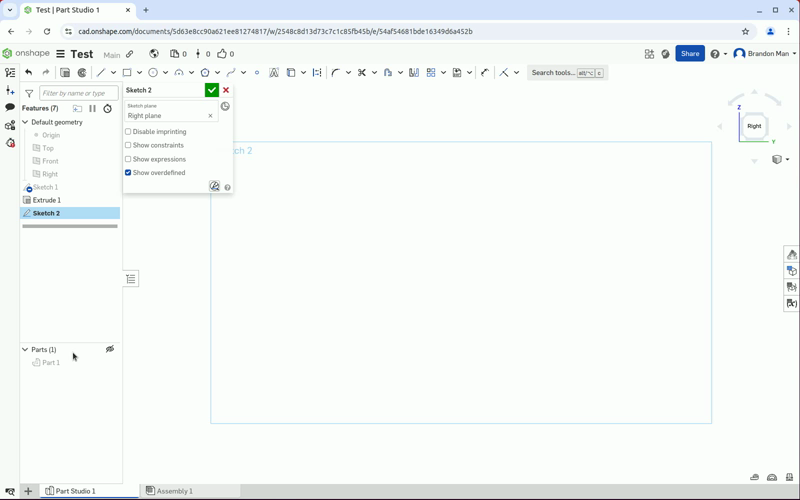
key_down(shift)
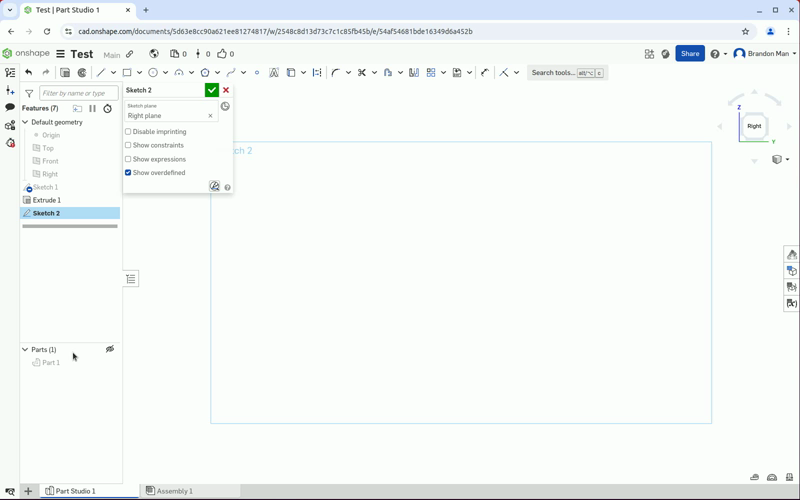
mouse_move(378, 365)
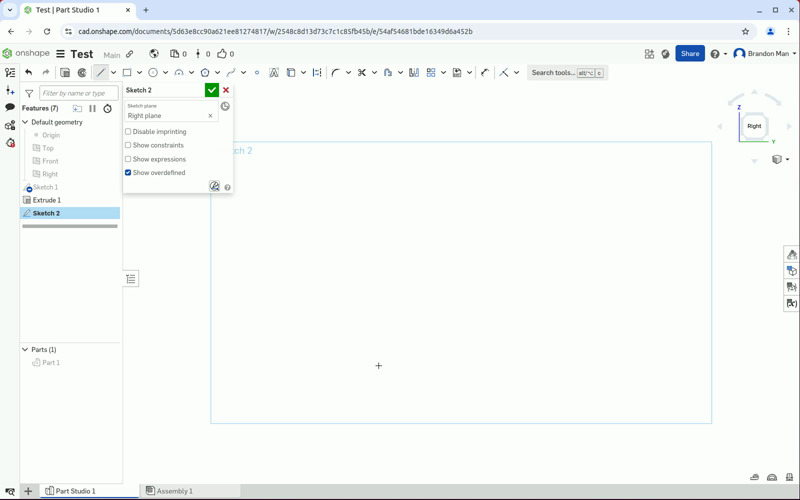
click(378, 365)
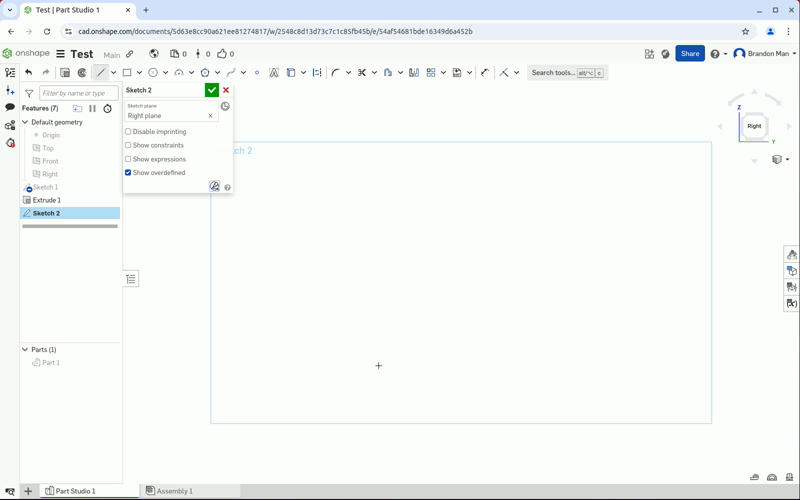
key_up(shift)
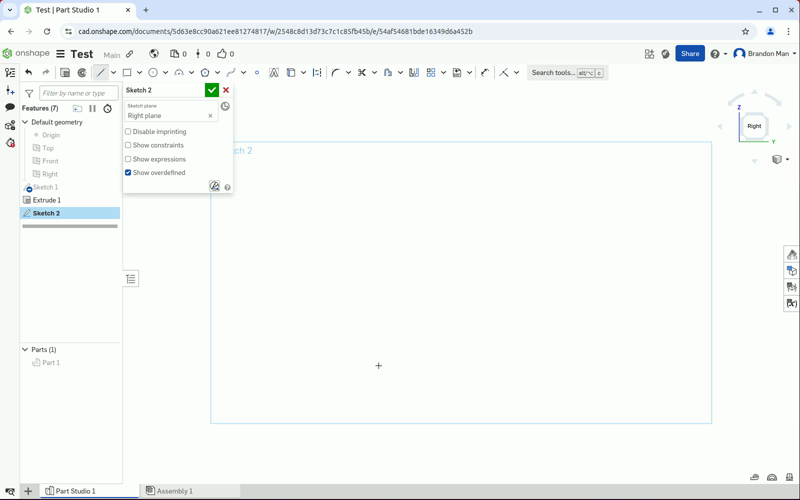
key_down(shift)
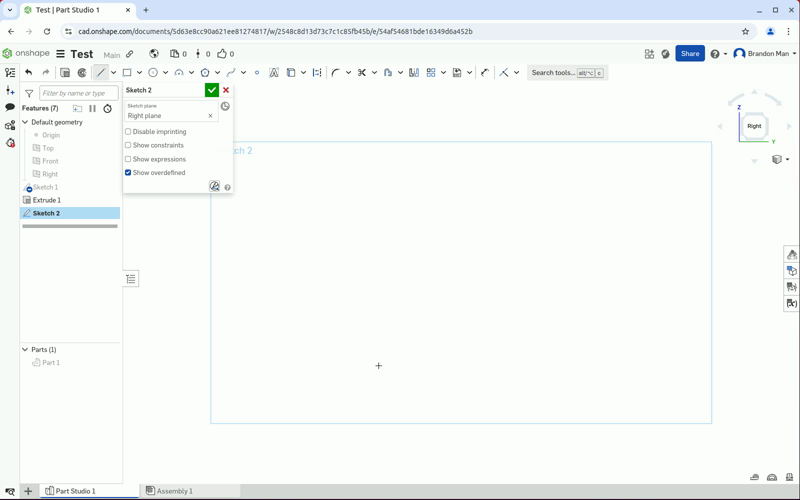
mouse_move(542, 365)
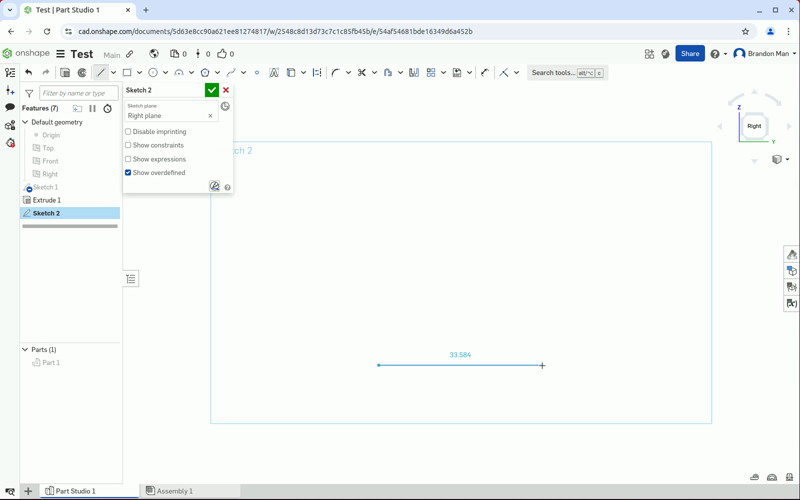
click(542, 365)
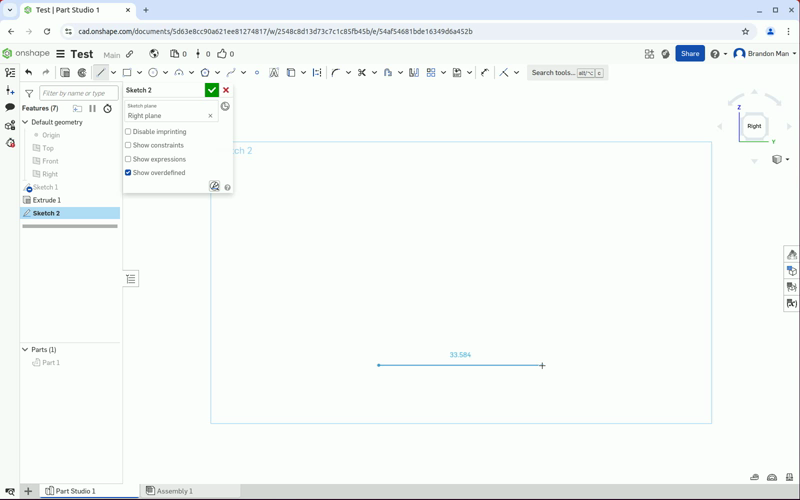
key_up(shift)
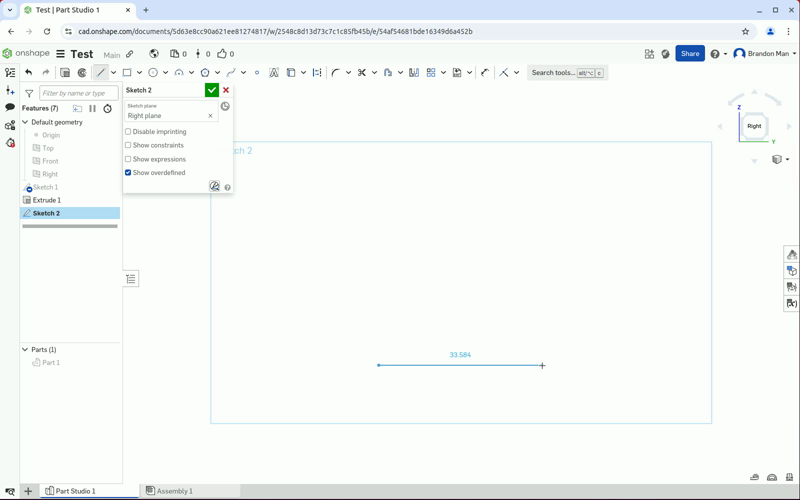
key_down(shift)
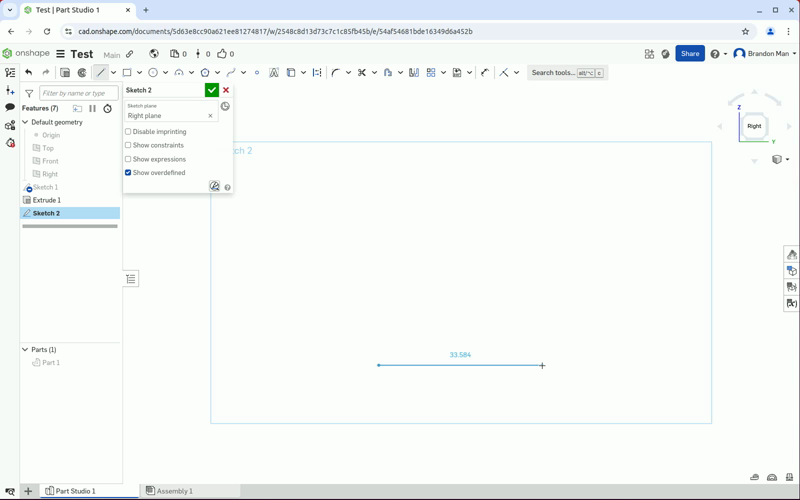
mouse_move(542, 203)
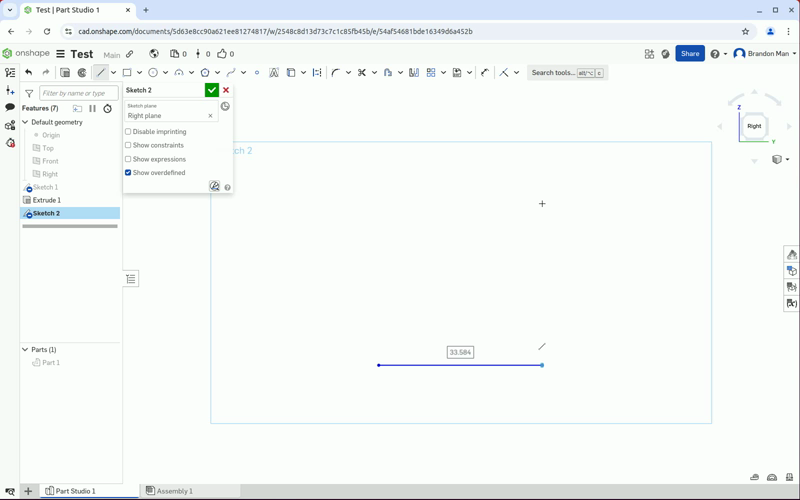
click(542, 203)
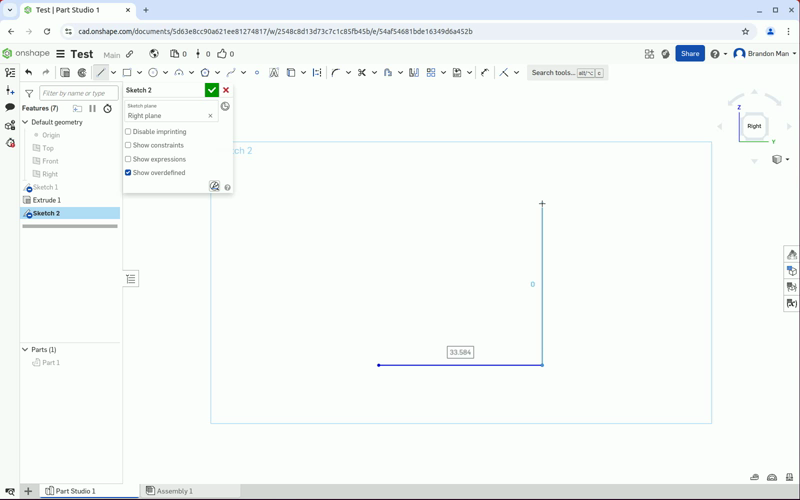
key_up(shift)
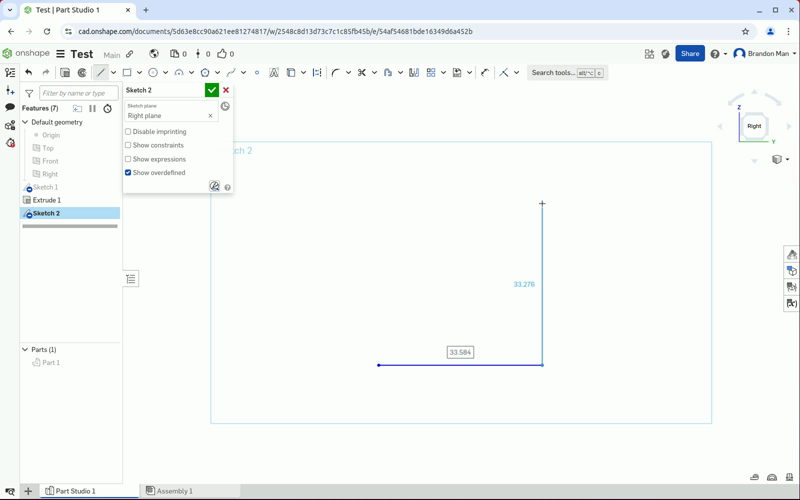
key_down(shift)
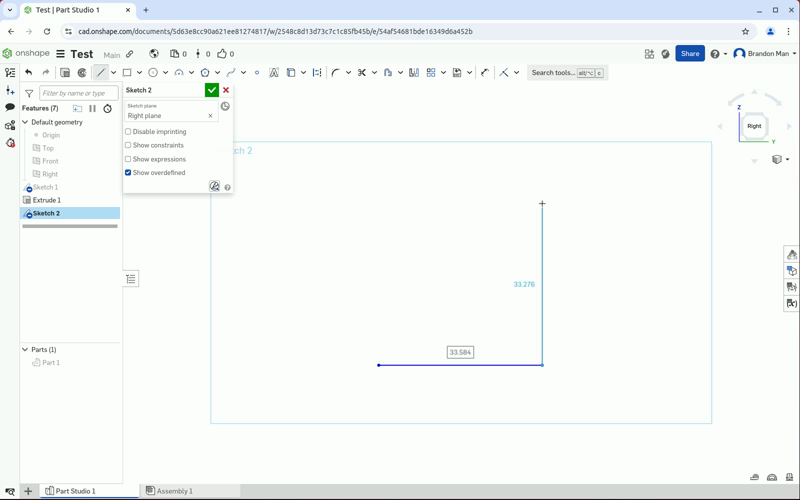
mouse_move(378, 203)
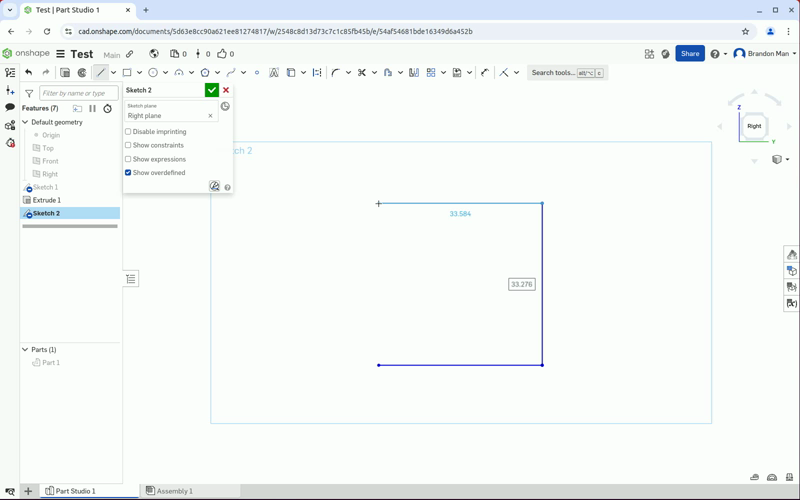
click(378, 203)
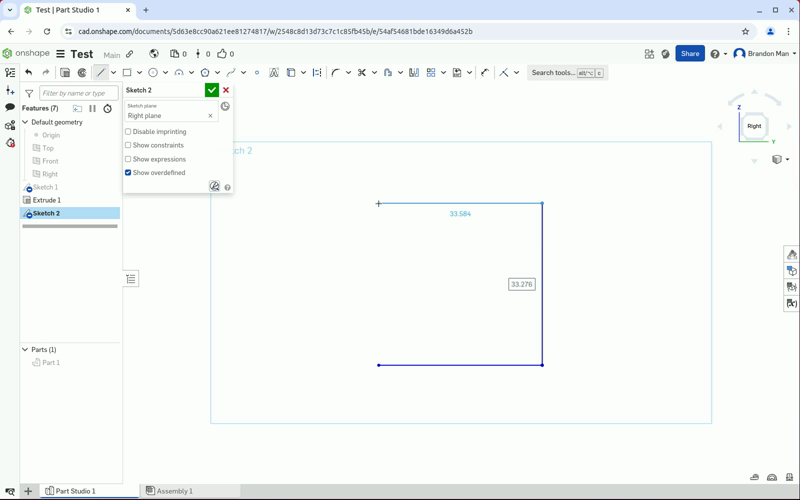
key_up(shift)
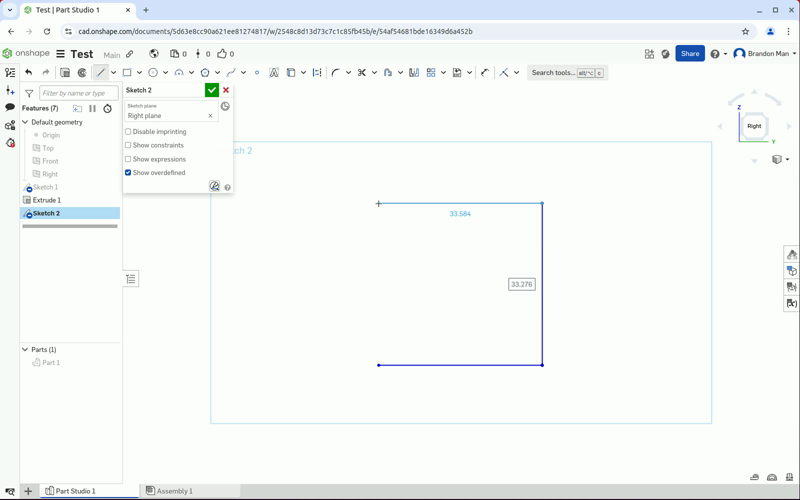
key_down(shift)
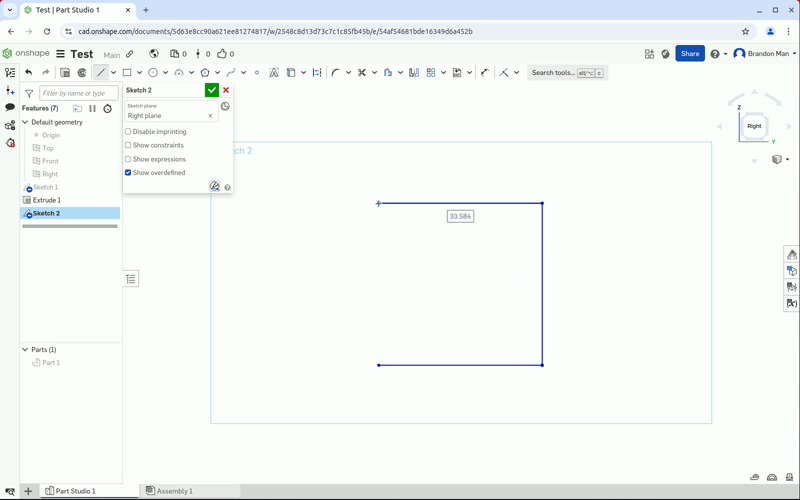
mouse_move(378, 365)
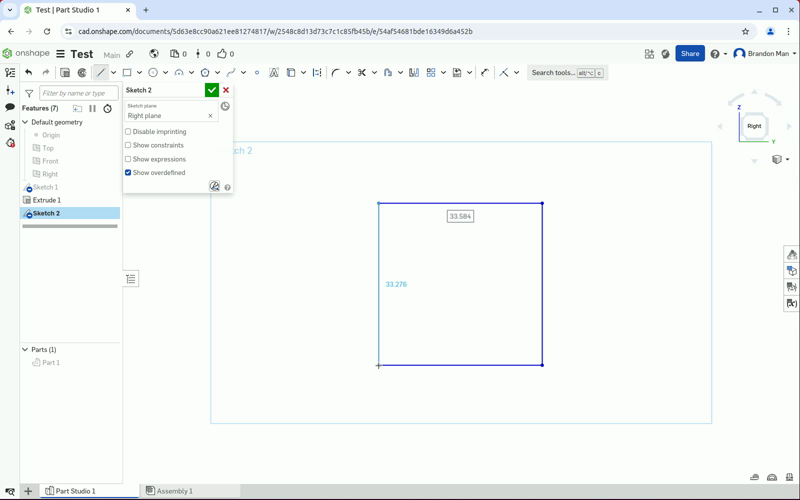
key_up(shift)
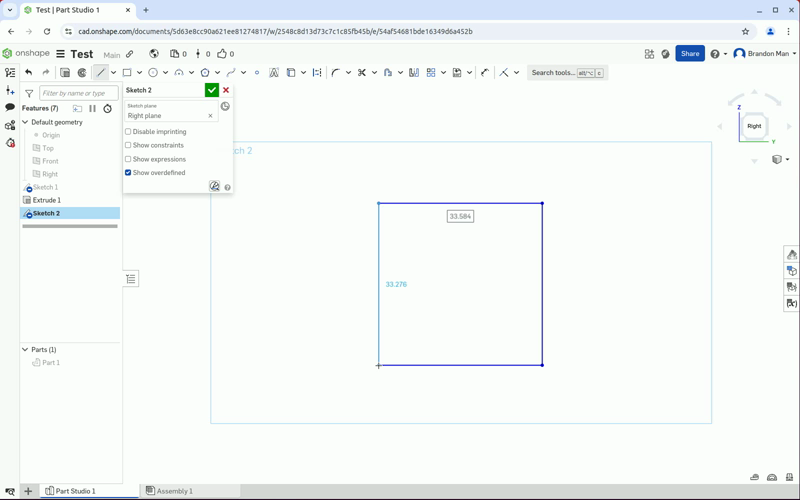
click(378, 365)
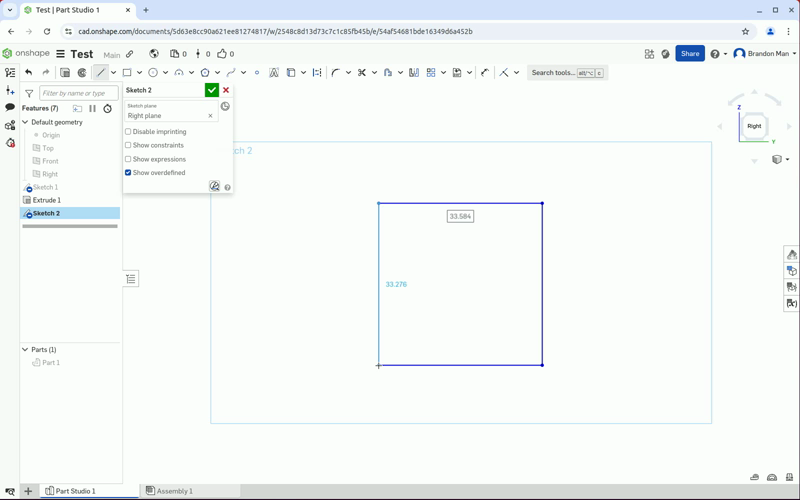
key(esc)
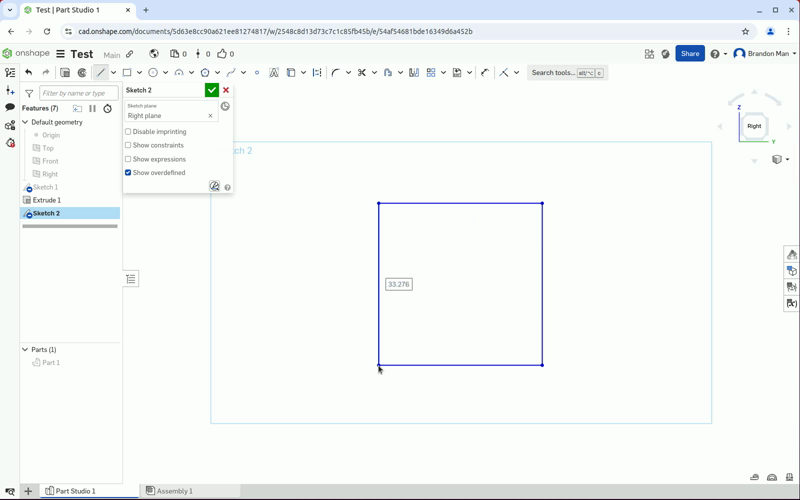
mouse_move(473, 326)
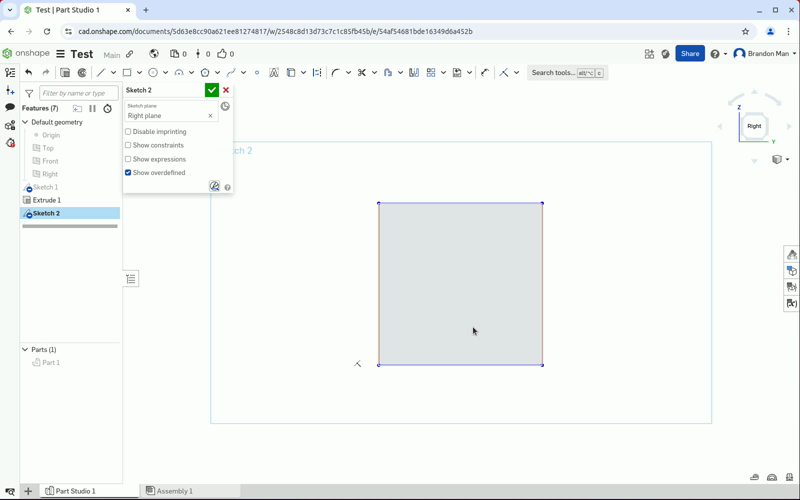
click(473, 326)
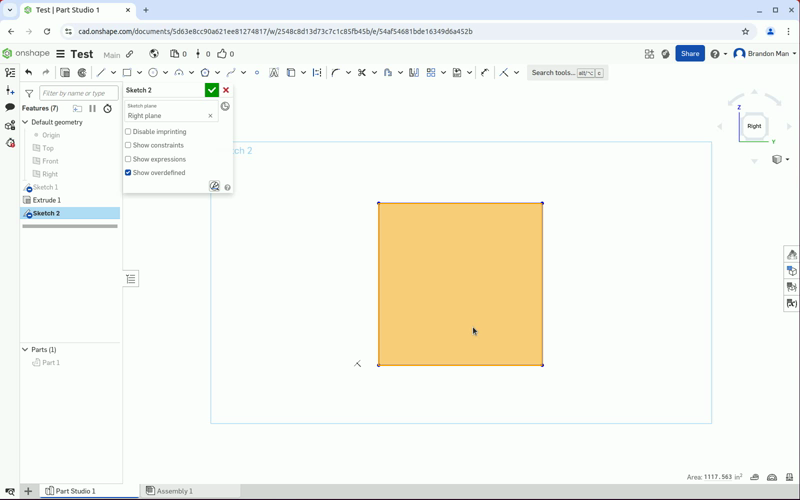
mouse_move(73, 352)
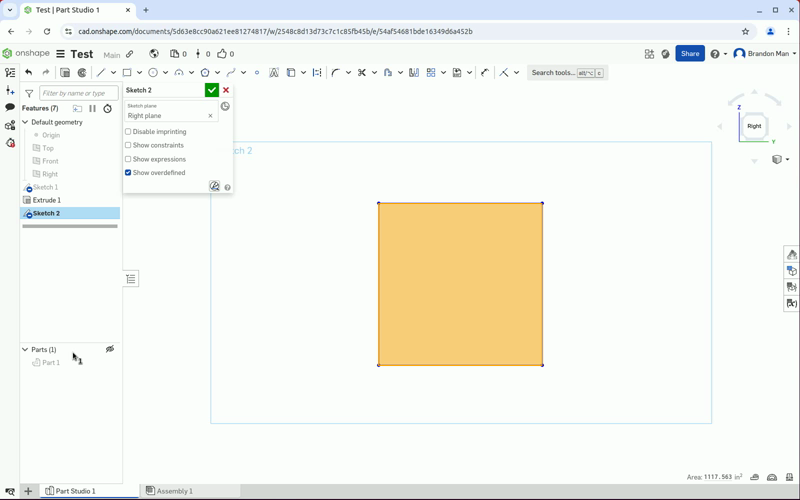
key(shift+y)
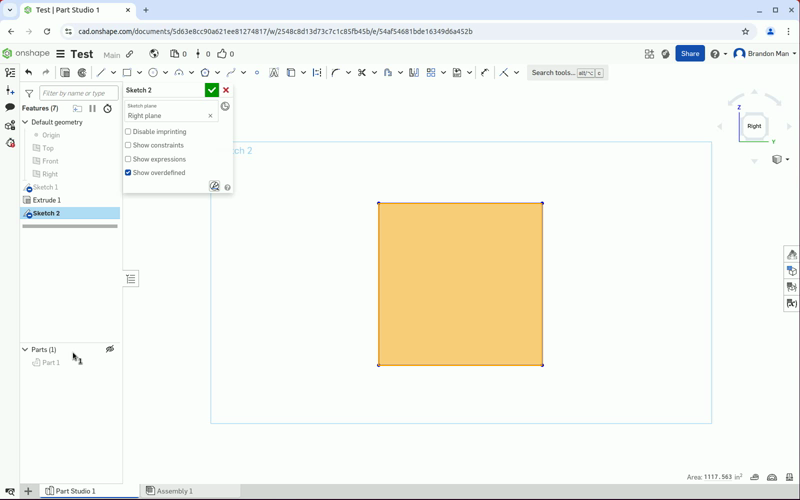
key(shift+e)
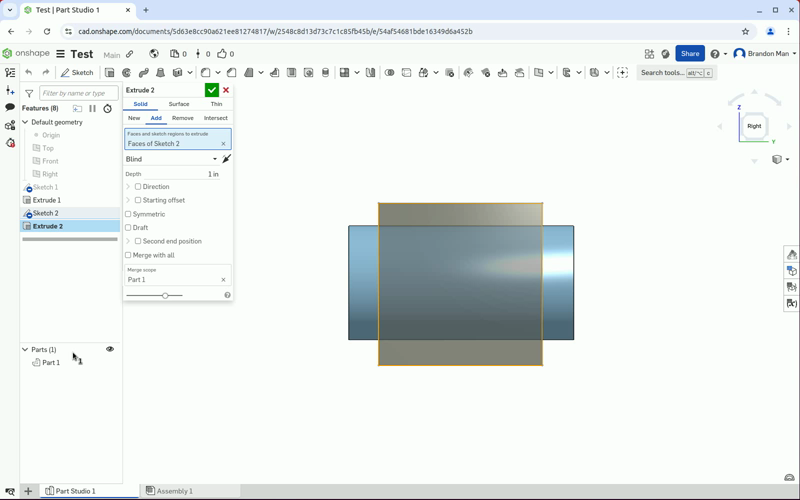
mouse_move(143, 106)
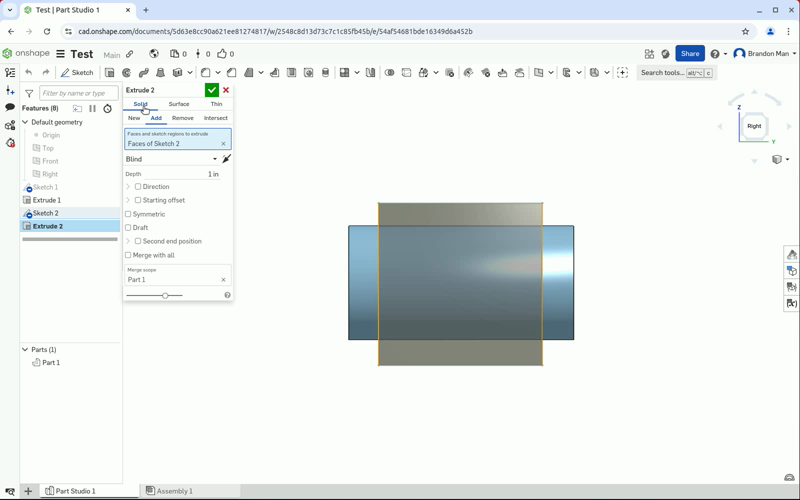
click(143, 106)
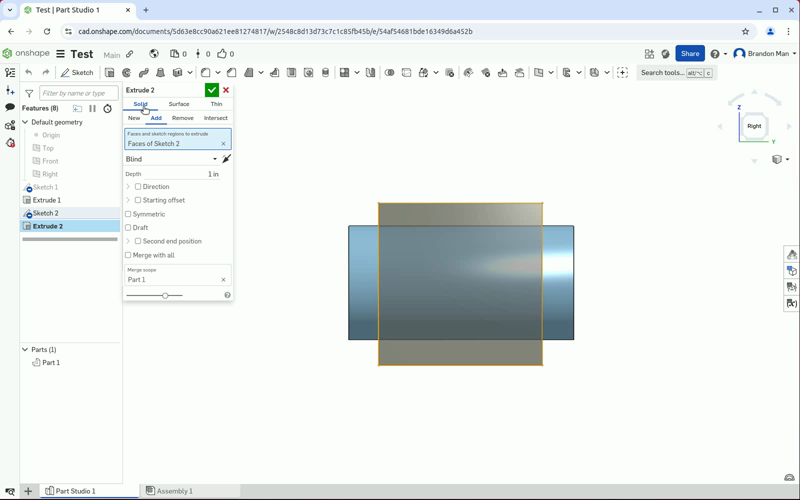
mouse_move(186, 120)
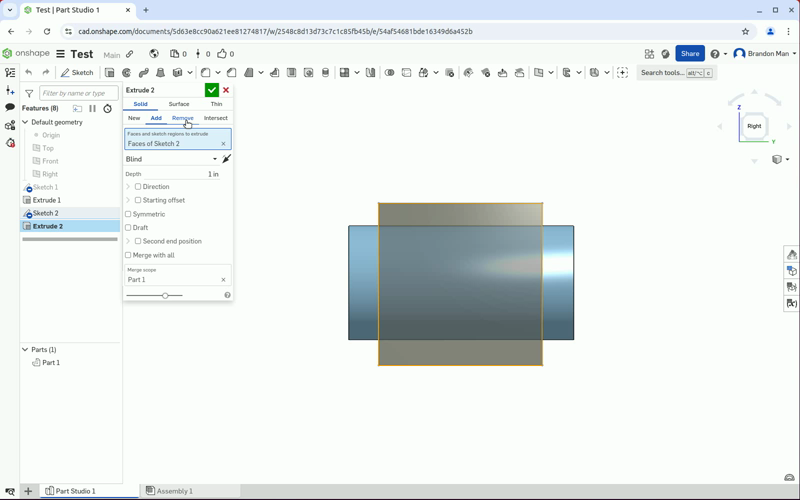
click(186, 120)
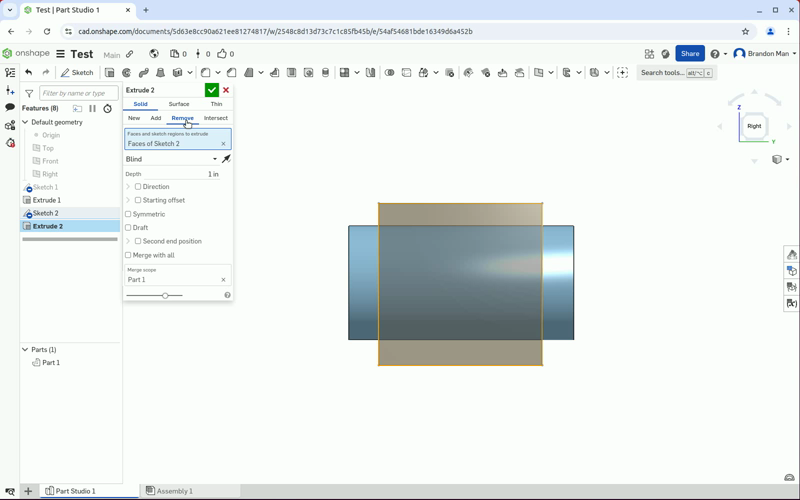
key(tab, 4)
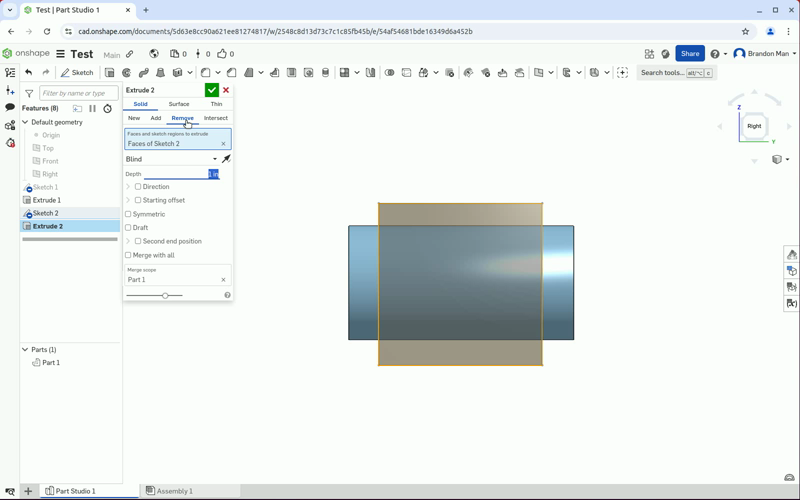
text(46.216)
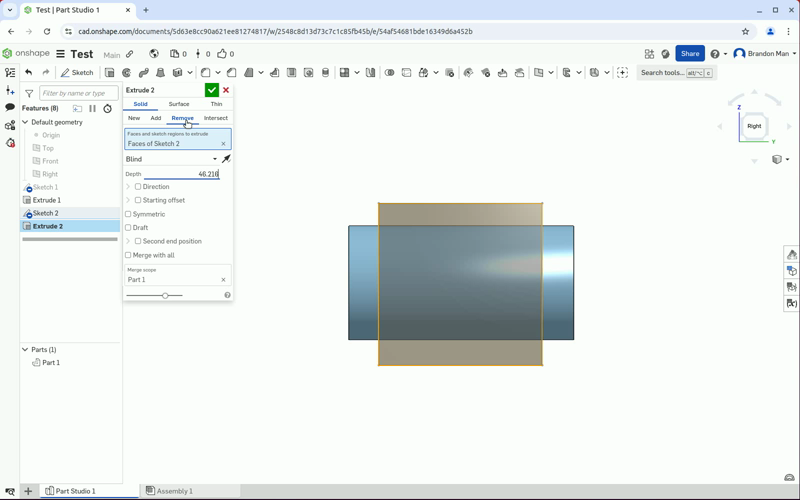
key(tab, 3)
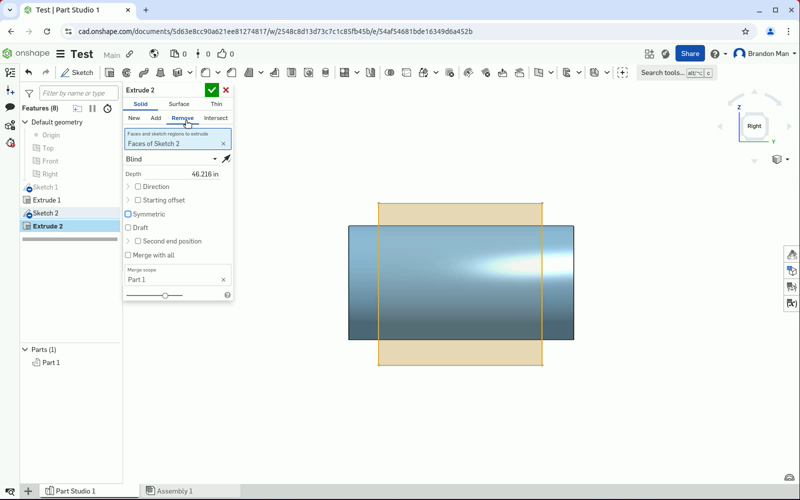
key(space)
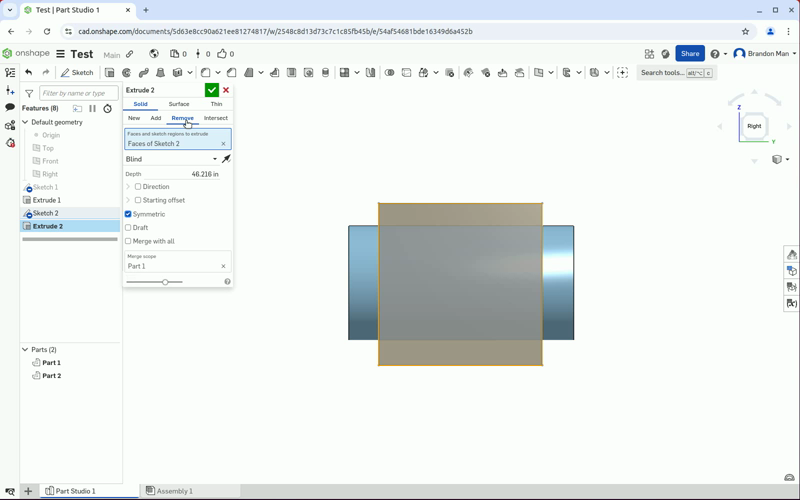
key(tab, 2)
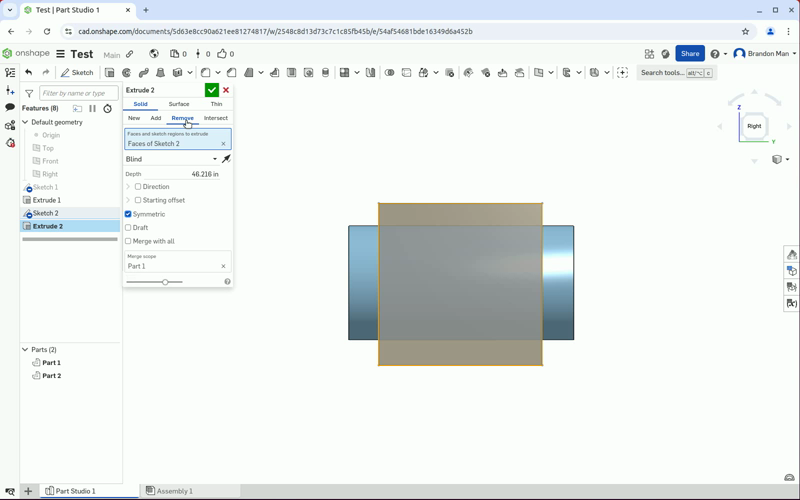
key(space)
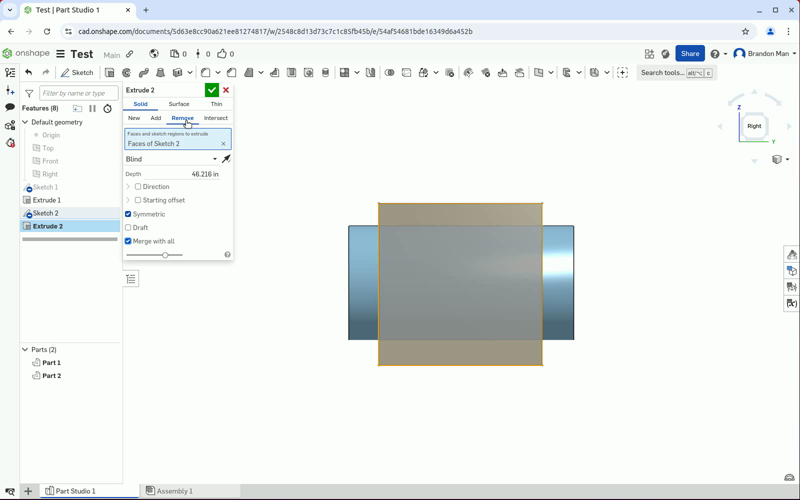
key(enter)
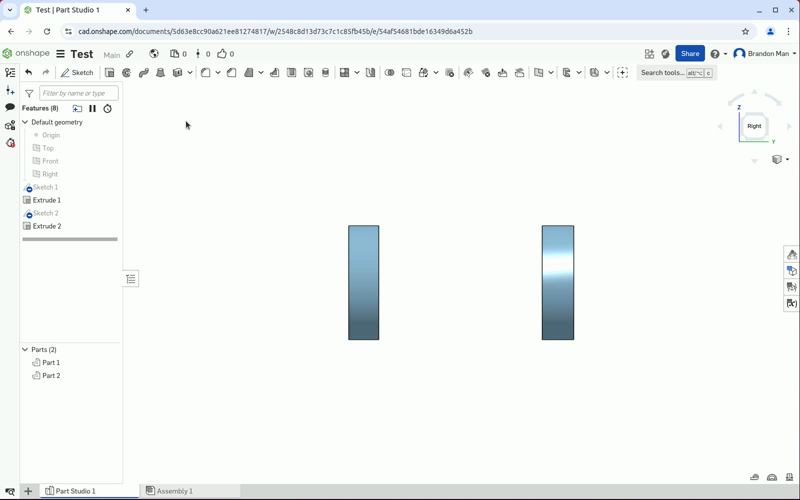
key(shift+h)
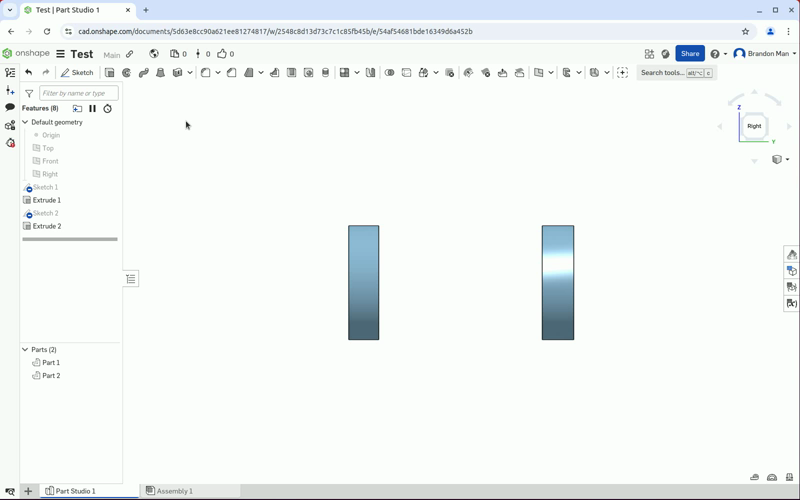
key(shift+h)
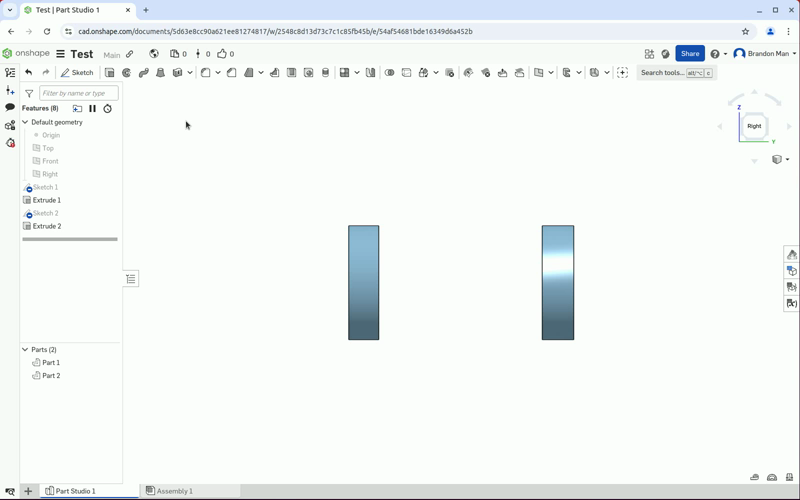
key(shift+7)
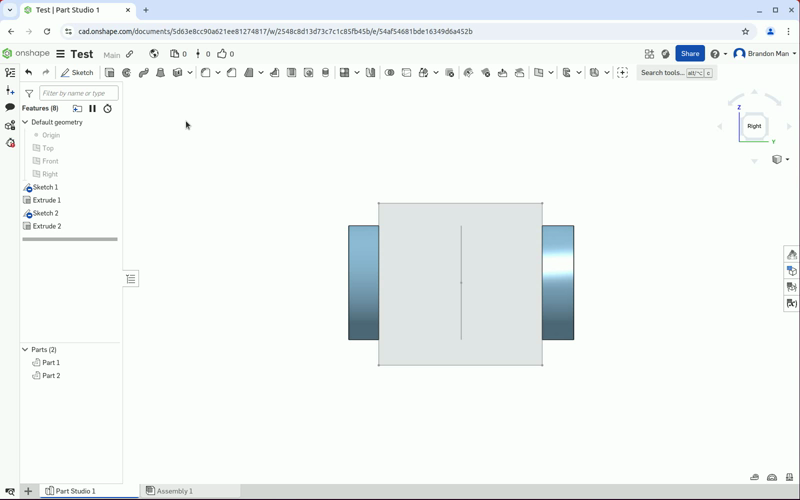
key(right, 2)
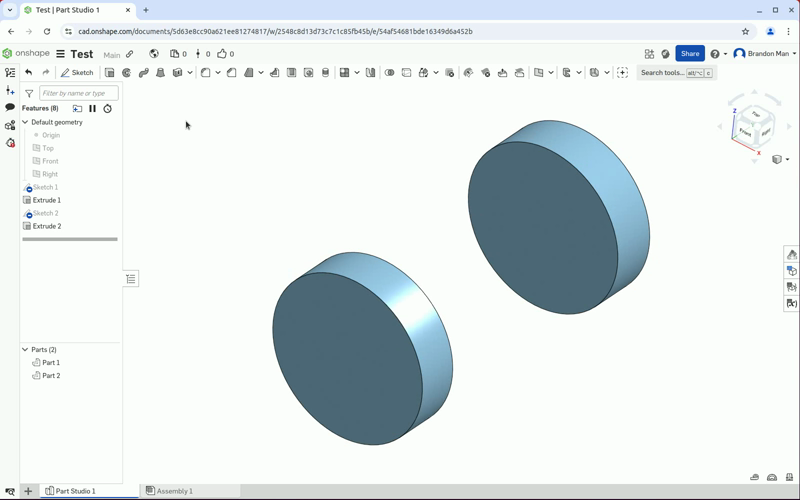
key(down, 2)
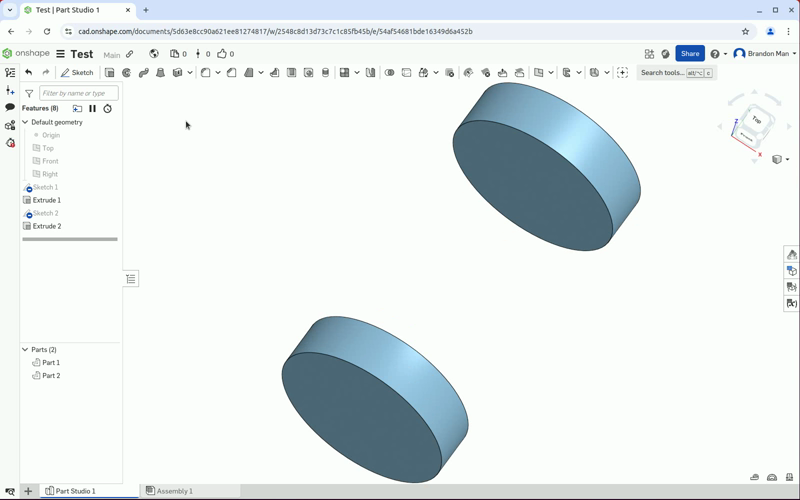
key(up, 2)
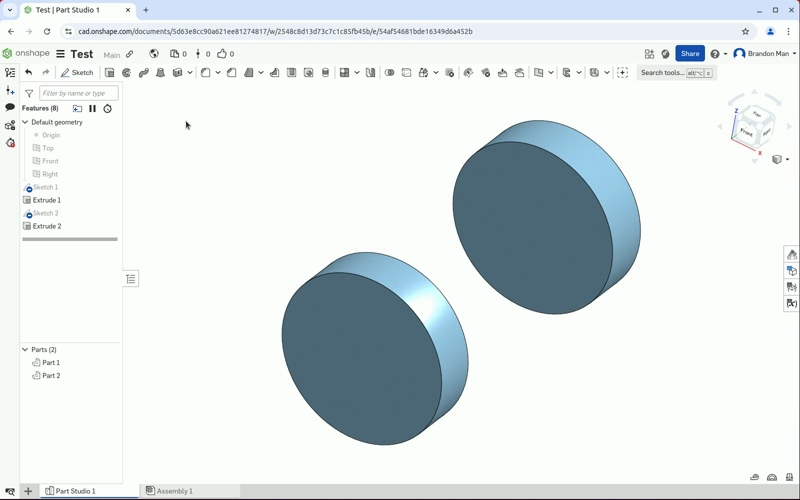
key(left, 2)
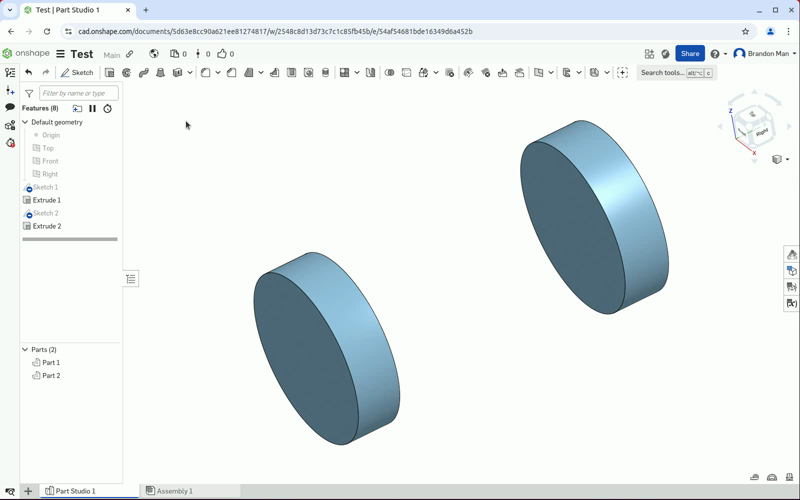
mouse_move(73, 189)
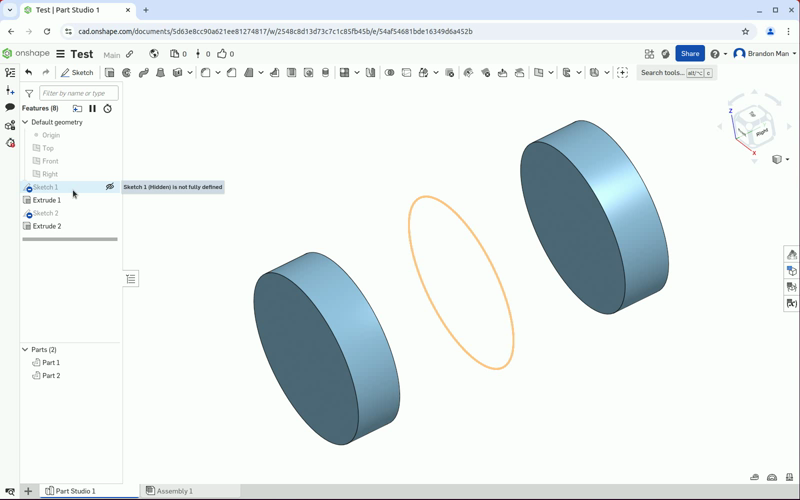
click(73, 189)